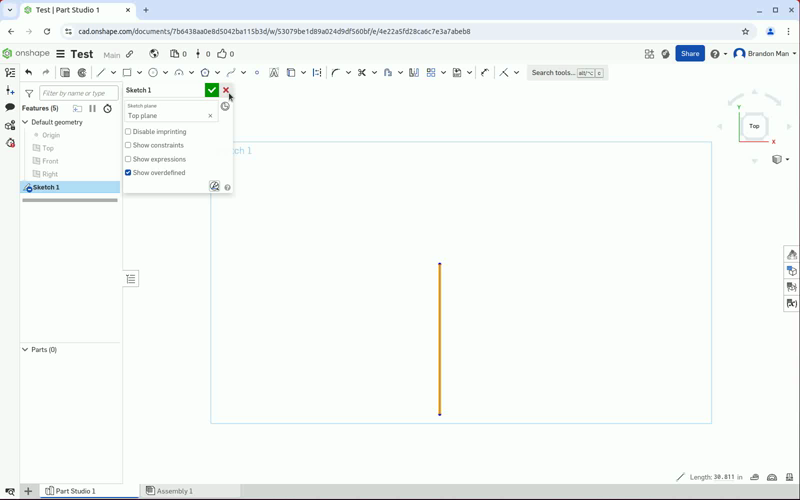
key(shift+h)
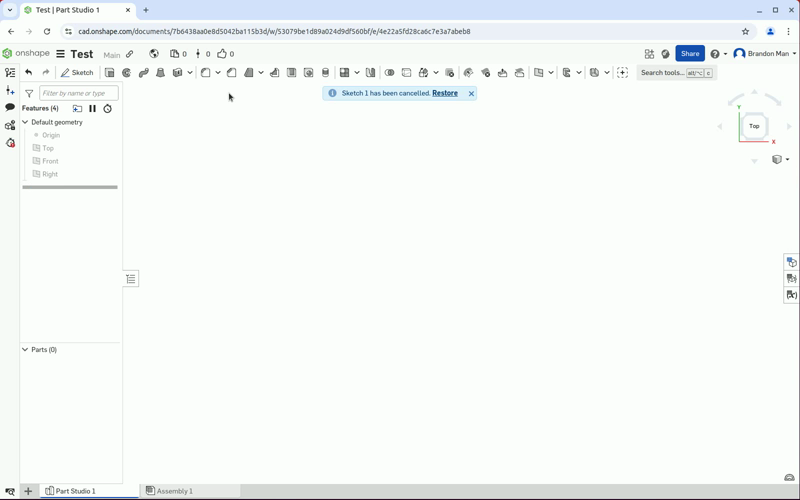
mouse_move(73, 352)
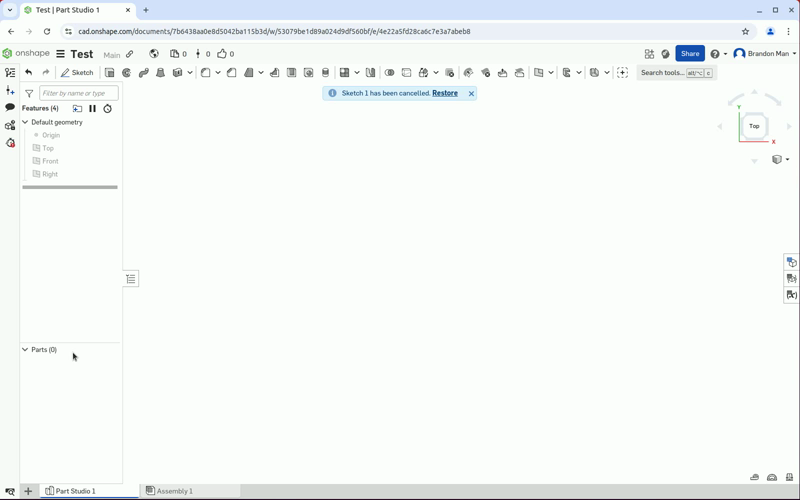
key(y)
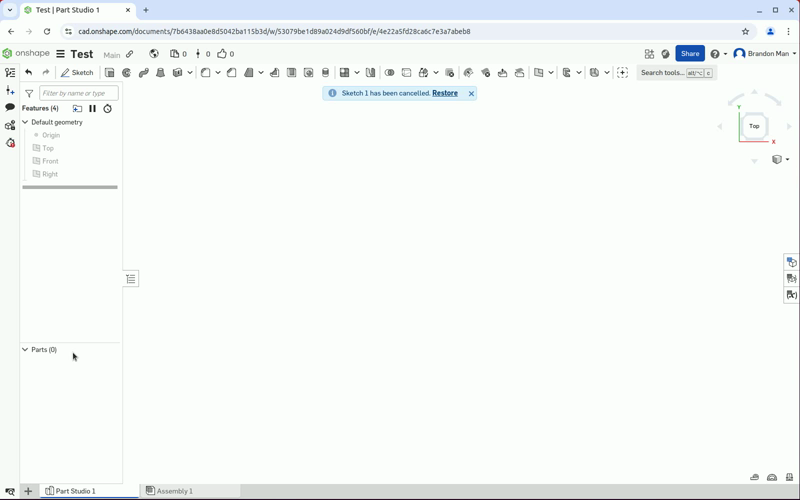
key(shift+p)
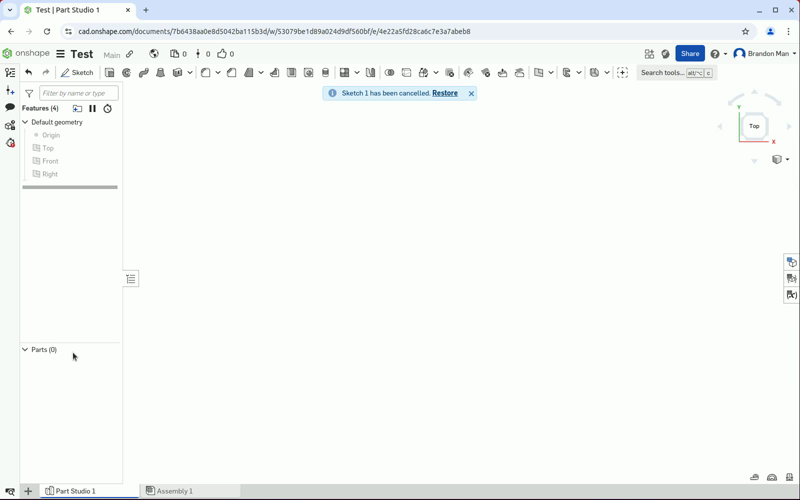
key(space)
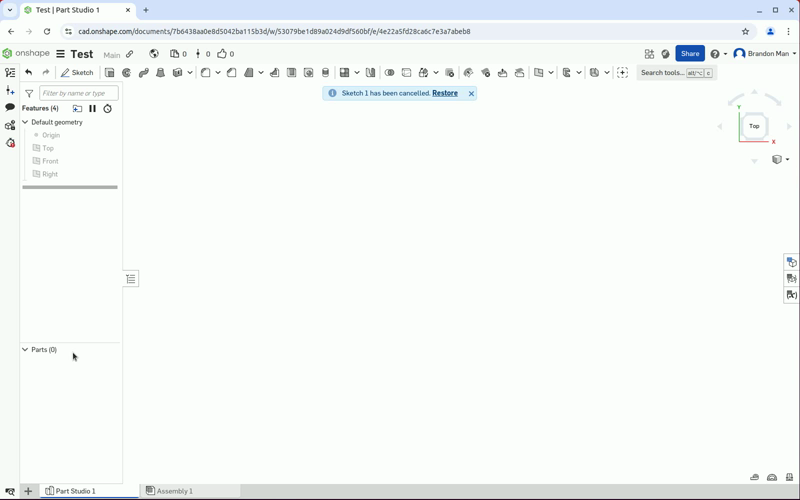
key_down(shift)
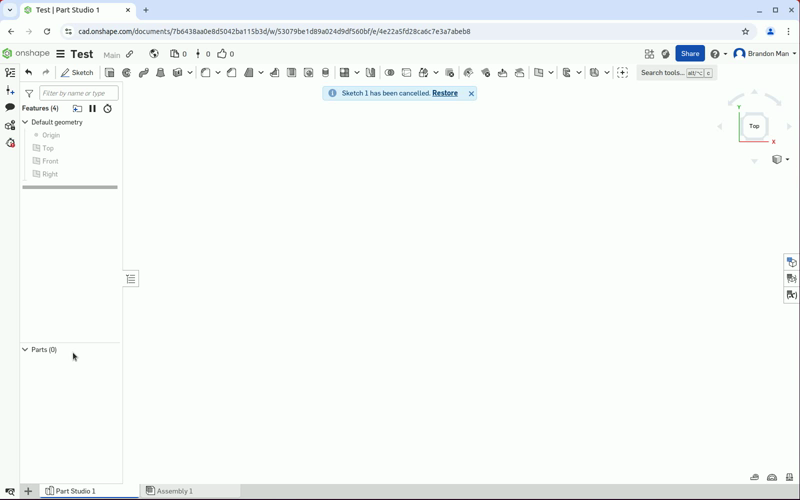
key(up)
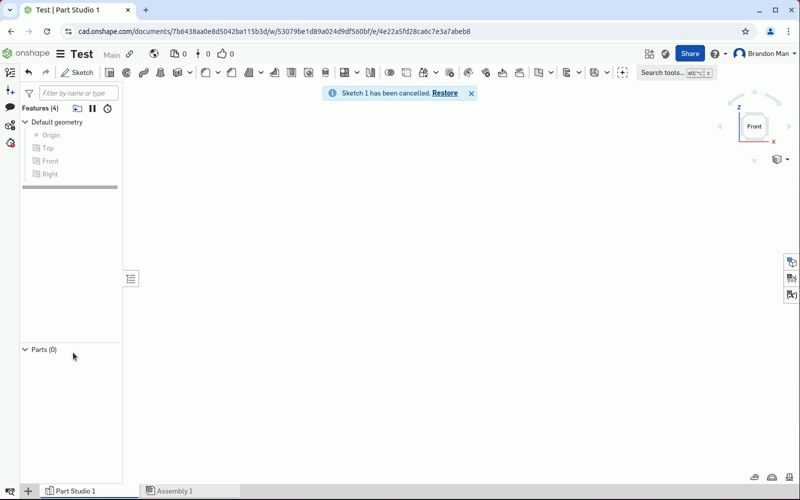
key_up(shift)
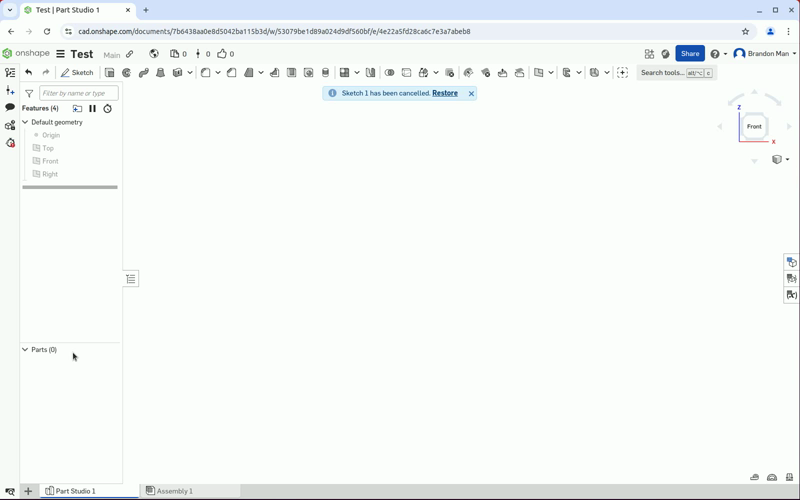
mouse_move(73, 352)
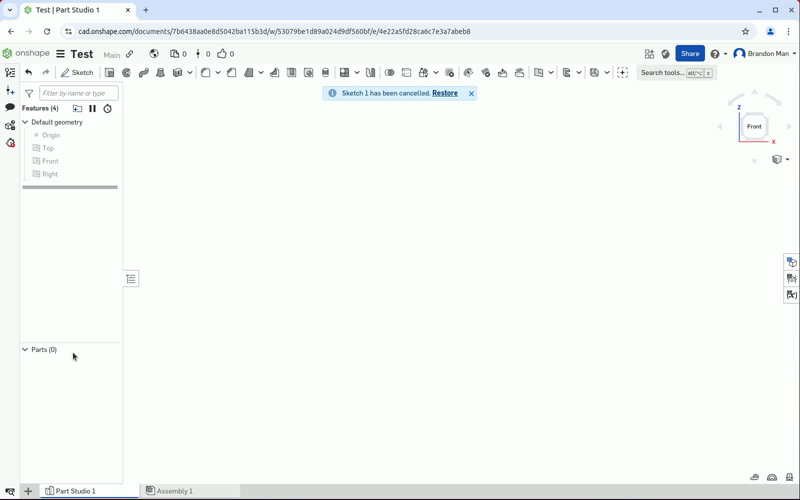
key(shift+y)
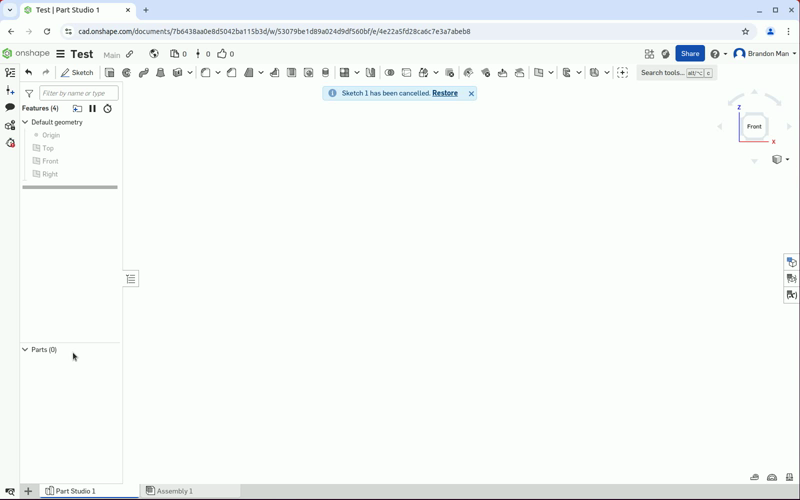
key(shift+s)
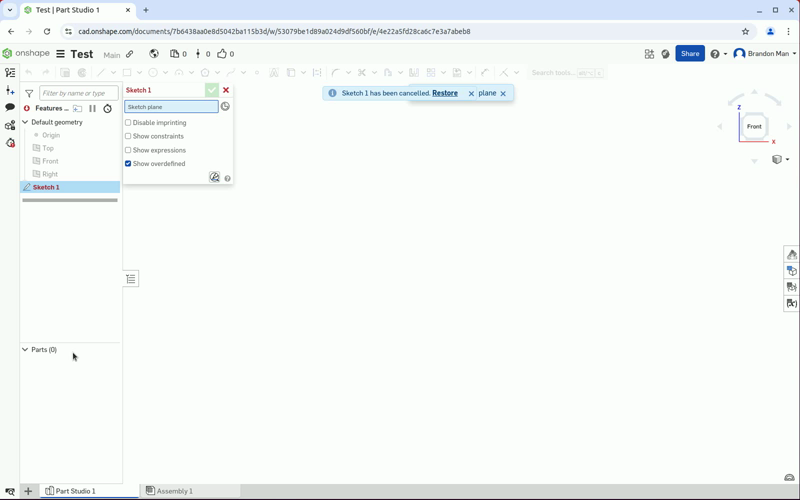
mouse_move(73, 163)
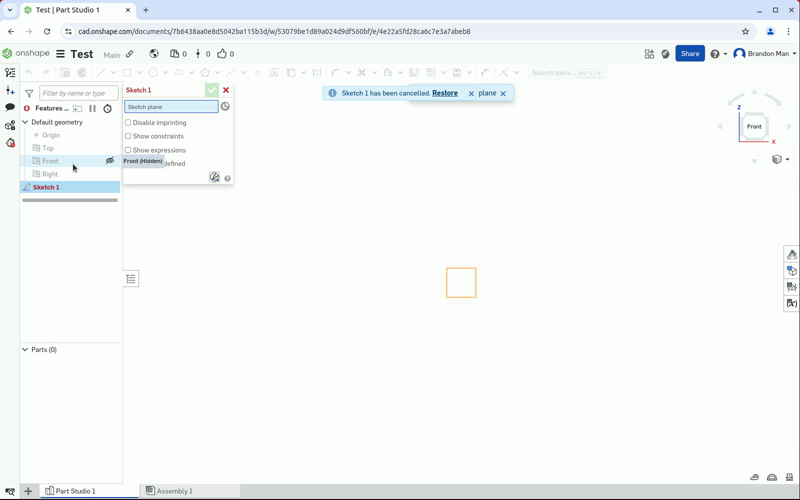
click(73, 163)
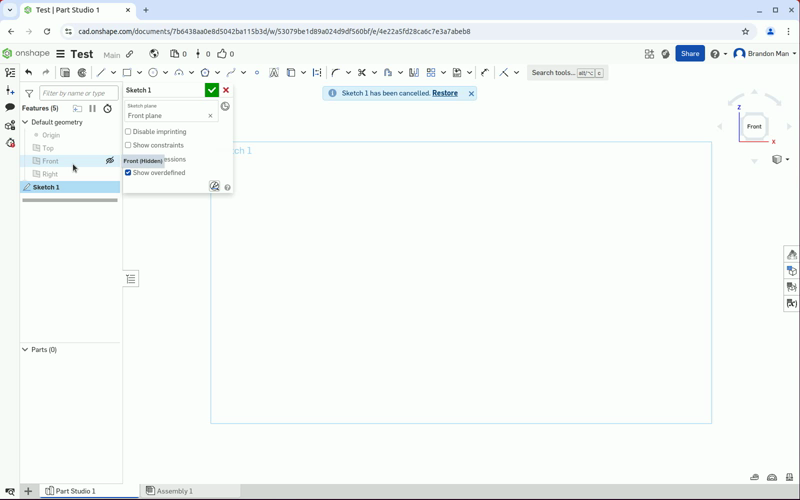
mouse_move(73, 352)
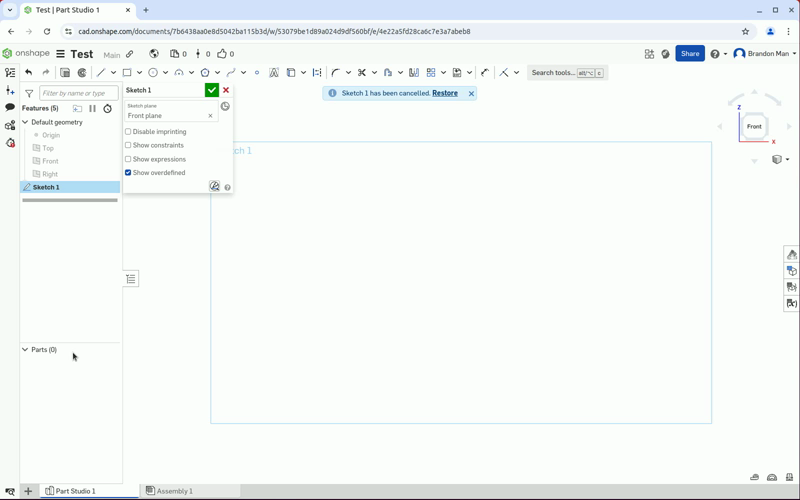
key(y)
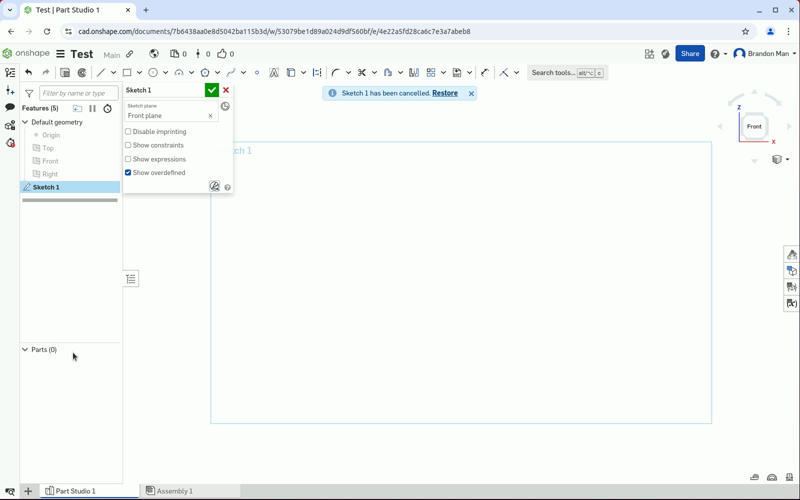
key(c)
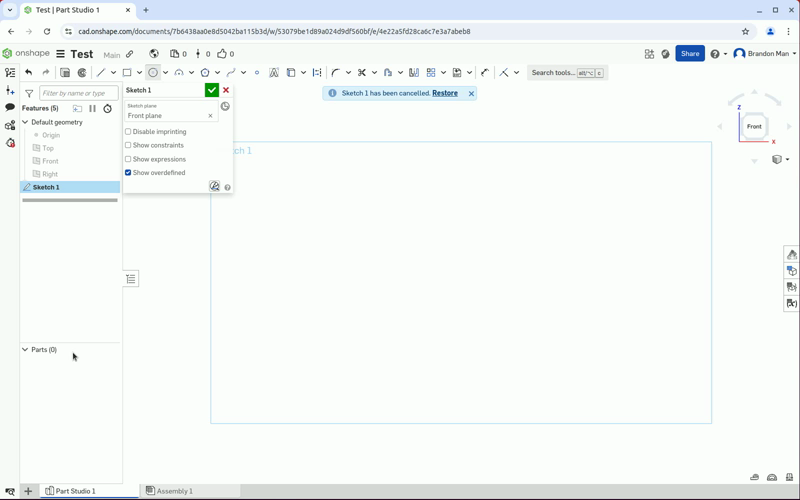
key_down(shift)
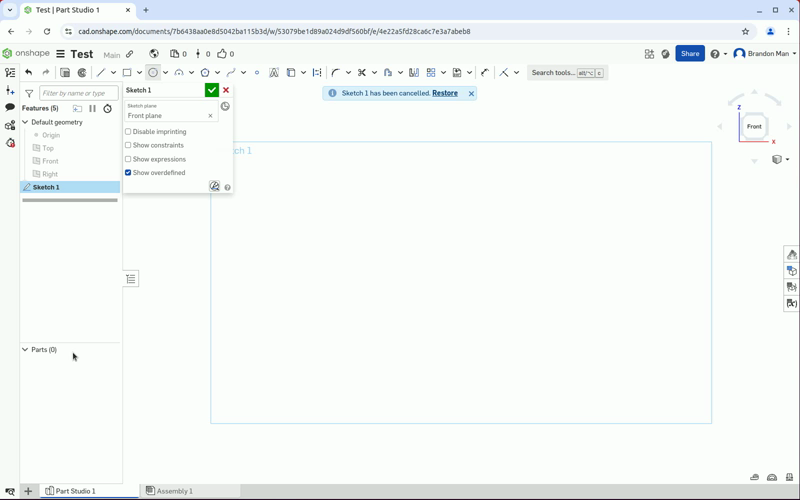
mouse_move(461, 282)
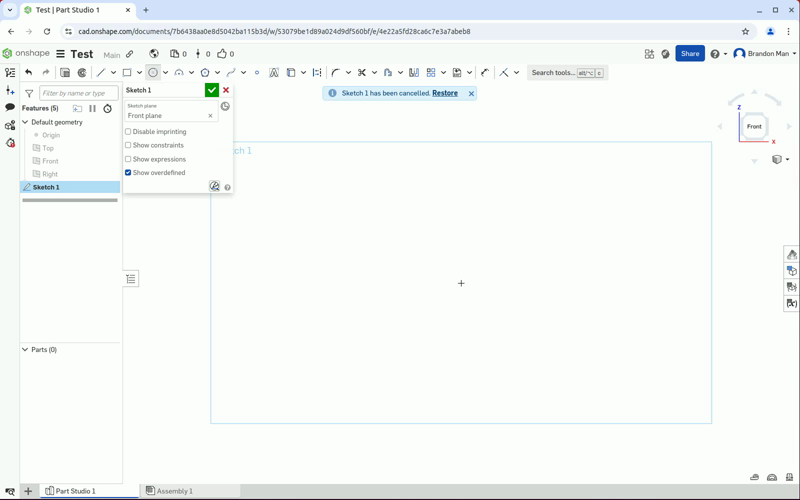
click(461, 282)
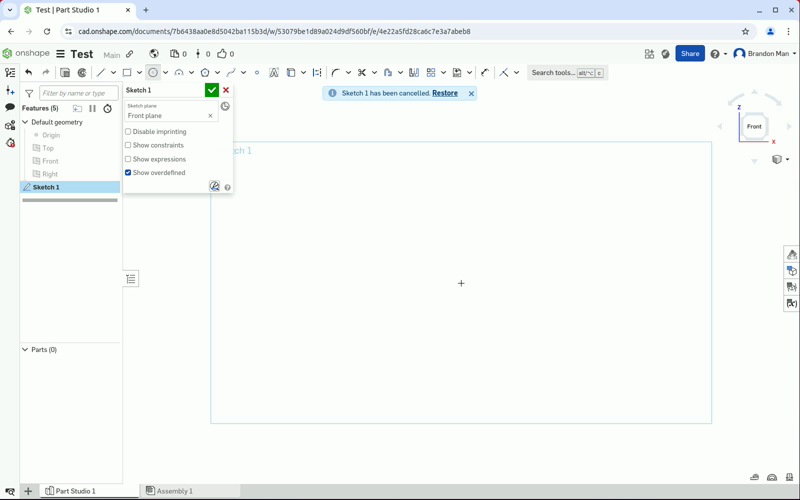
key_up(shift)
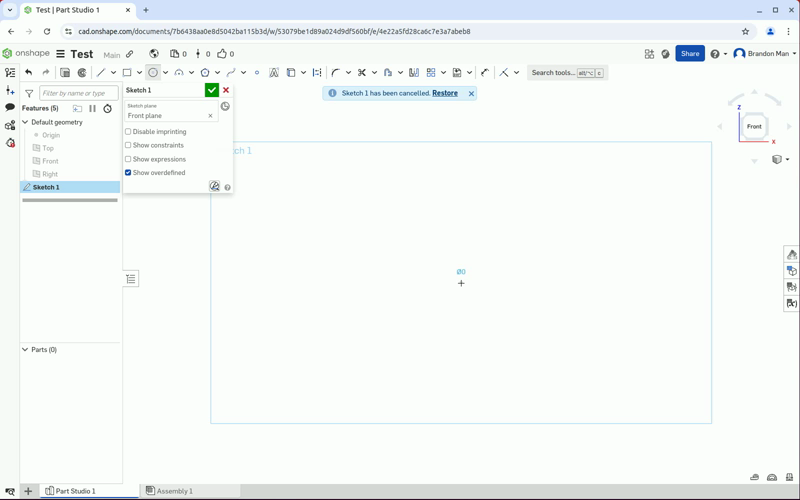
mouse_move(477, 282)
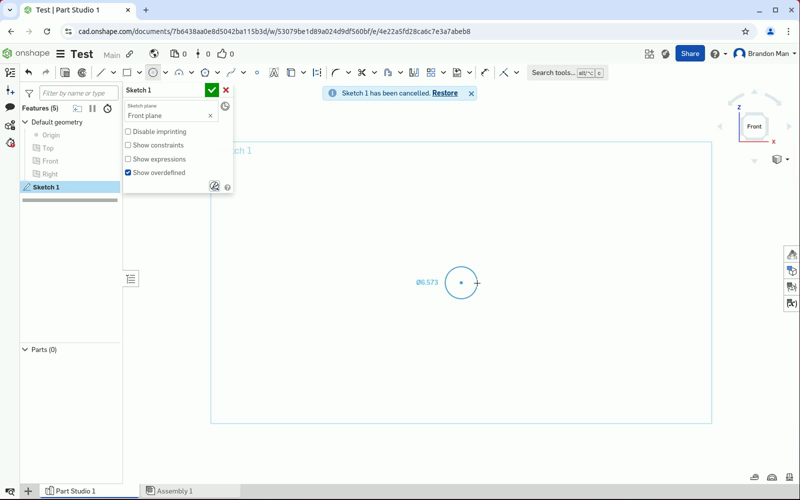
click(477, 282)
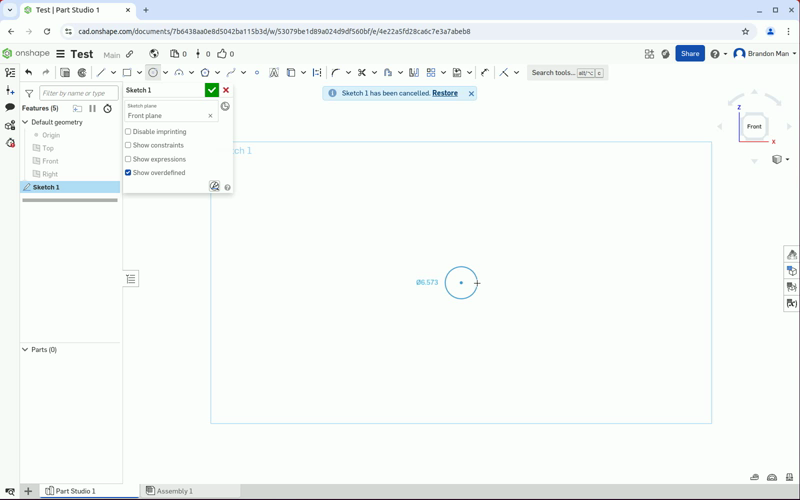
key(esc)
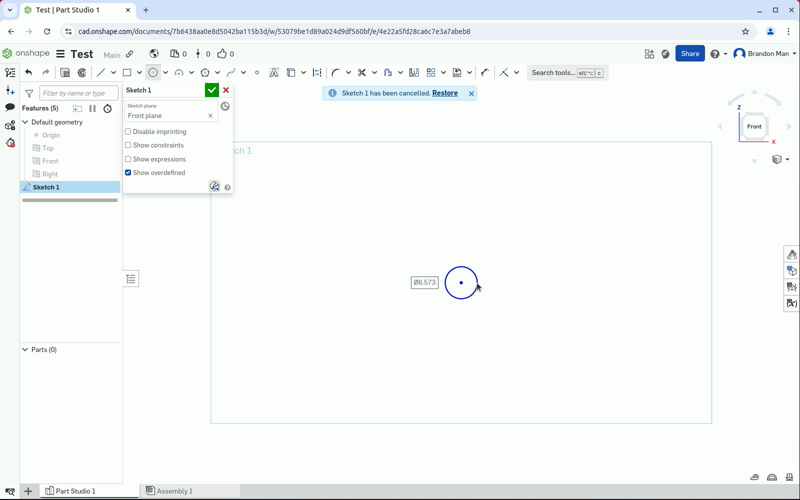
key(c)
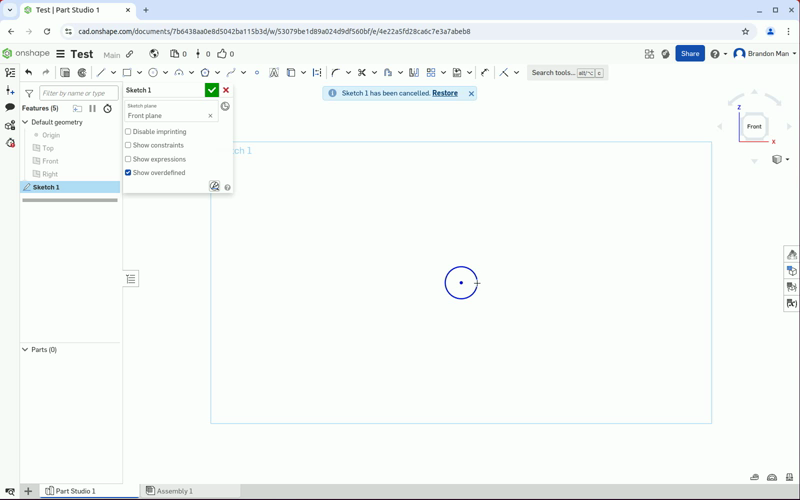
key_down(shift)
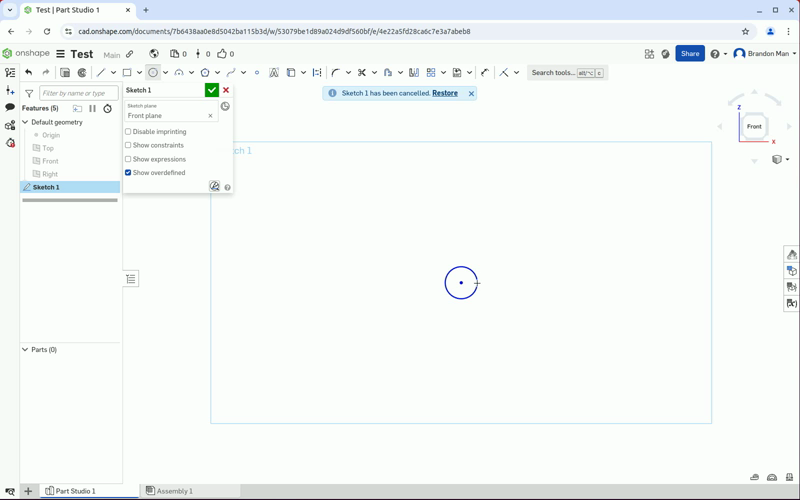
mouse_move(461, 282)
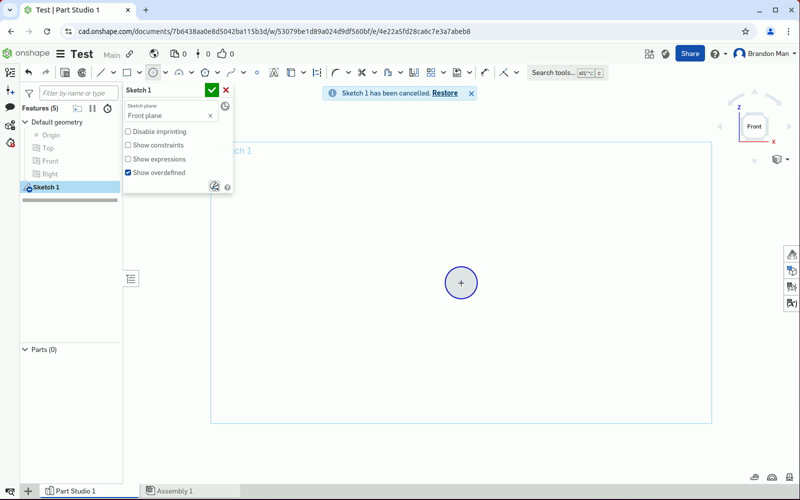
click(461, 282)
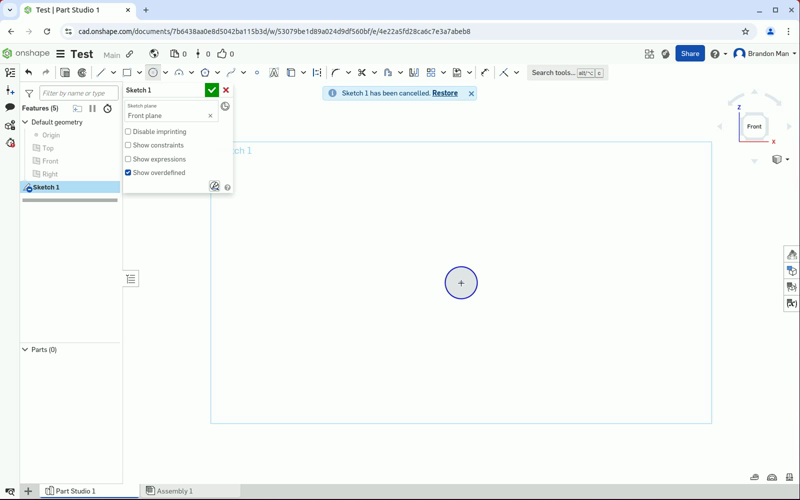
key_up(shift)
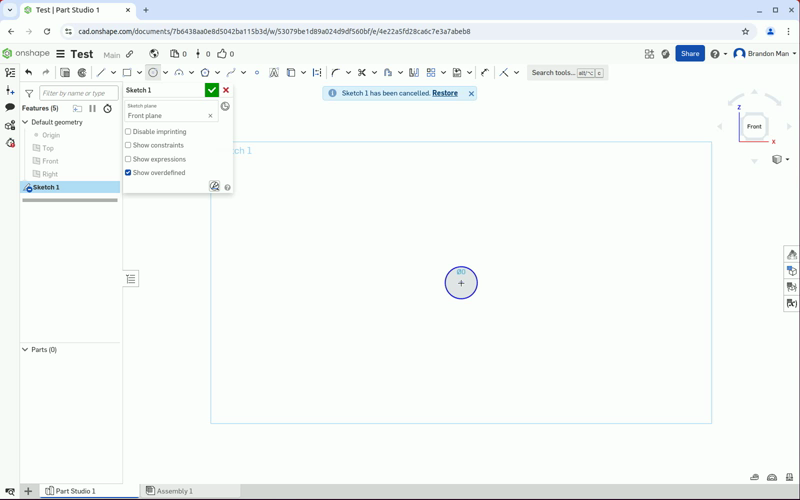
mouse_move(474, 282)
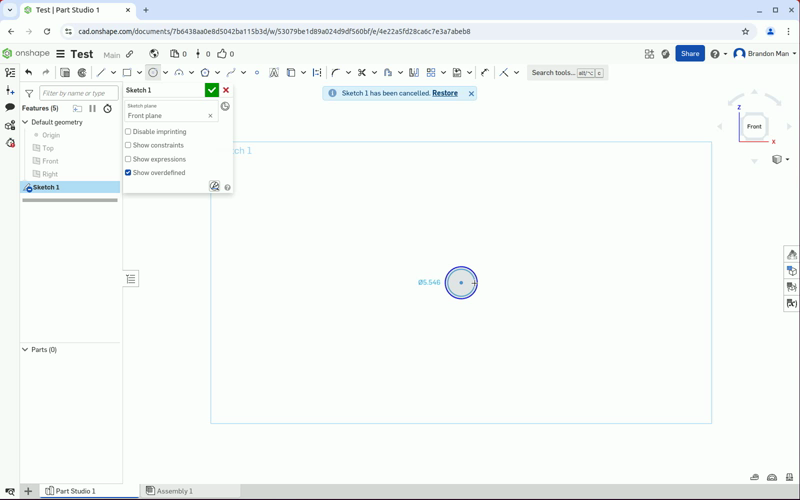
scroll(6)
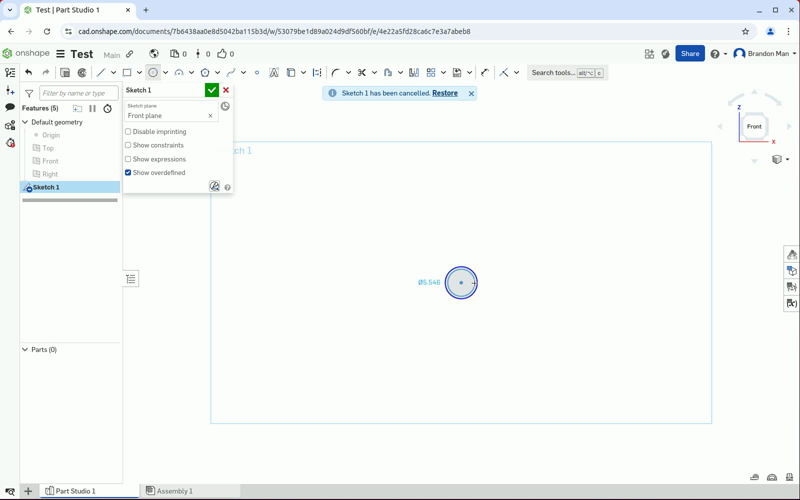
scroll(6)
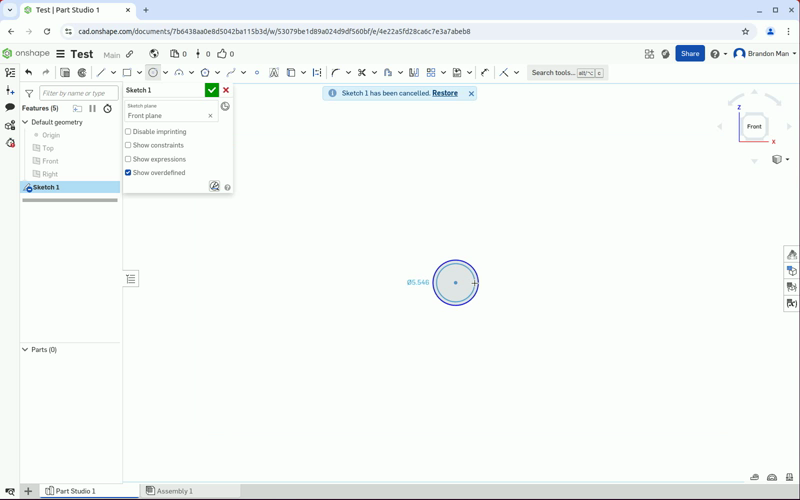
scroll(6)
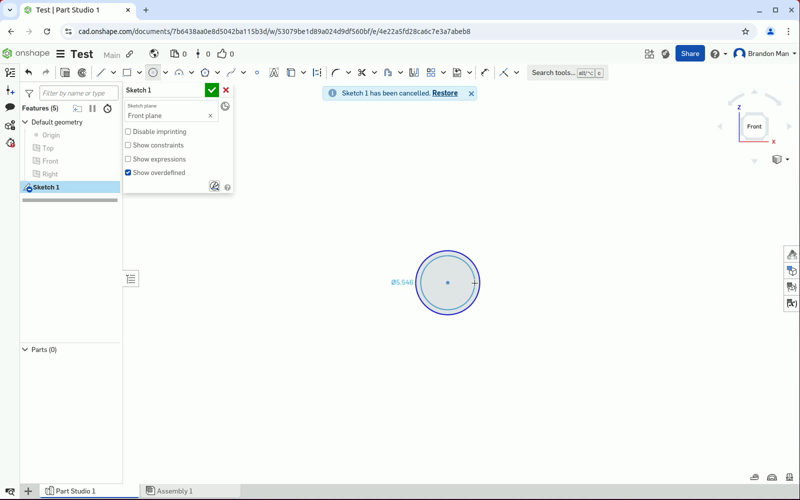
scroll(6)
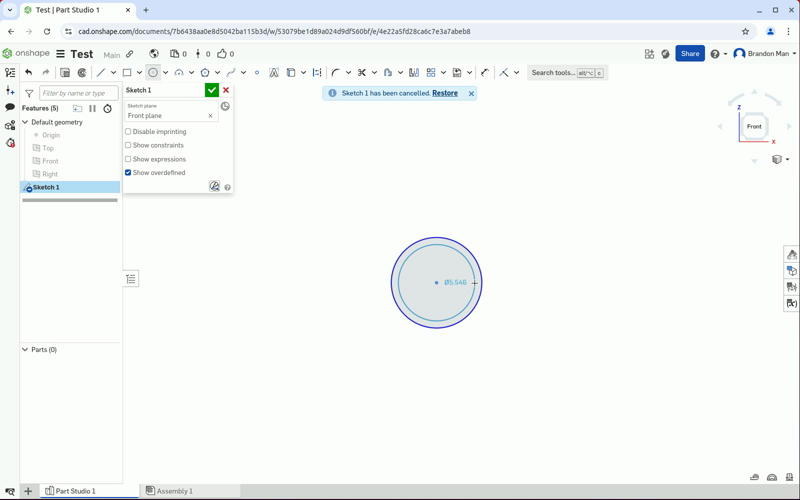
scroll(6)
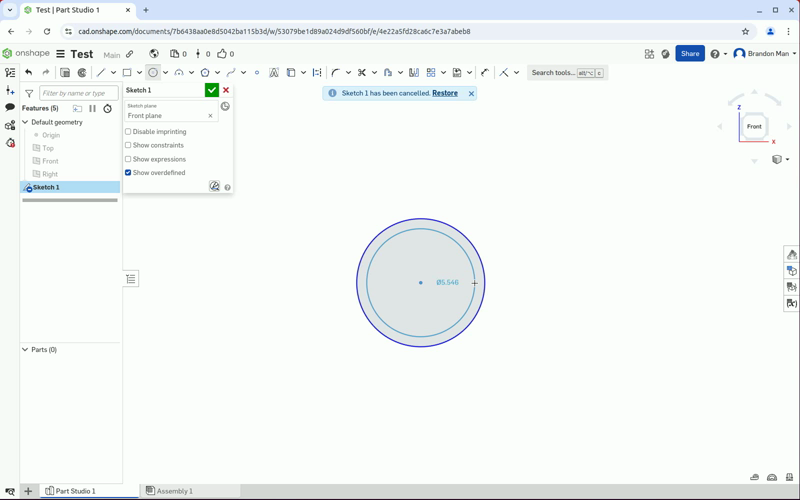
scroll(6)
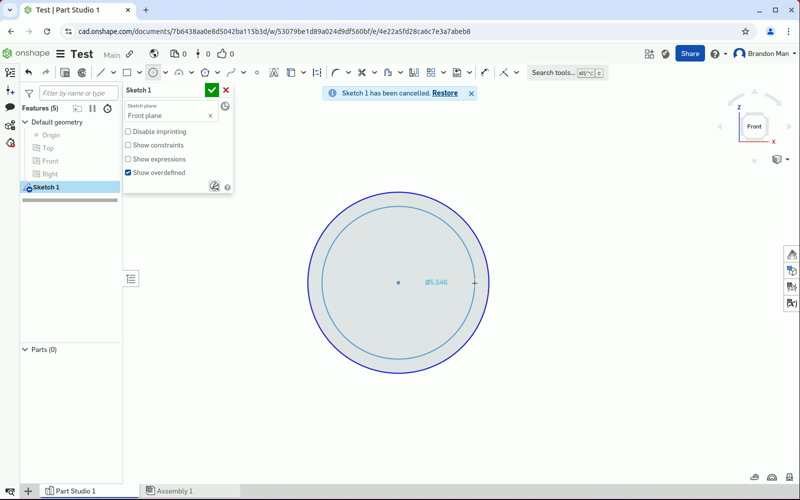
scroll(6)
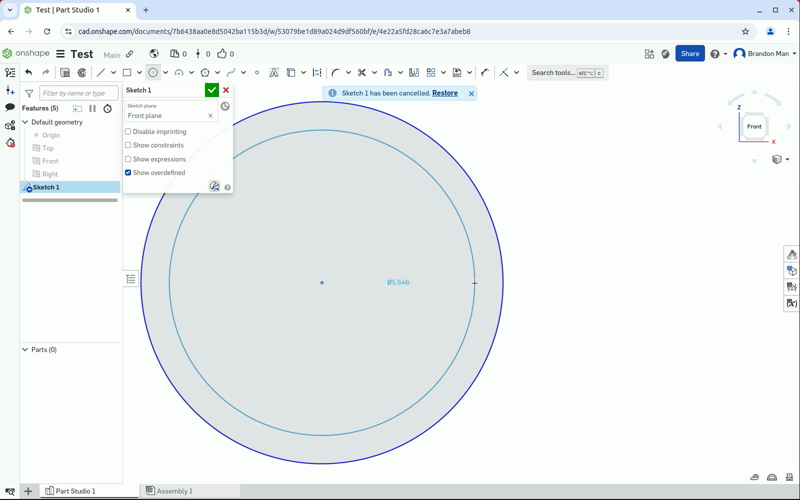
click(474, 282)
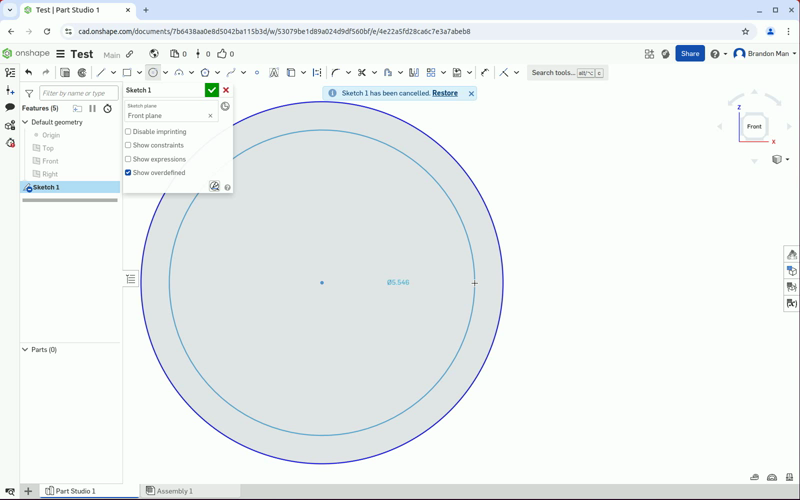
scroll(-6)
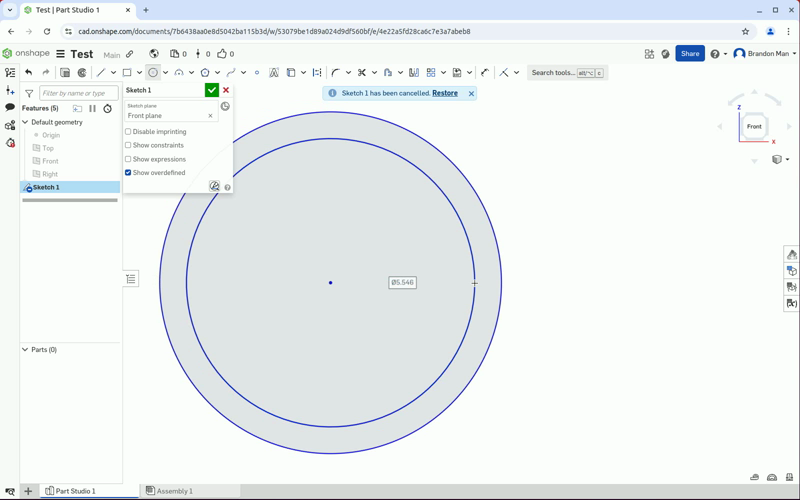
scroll(-6)
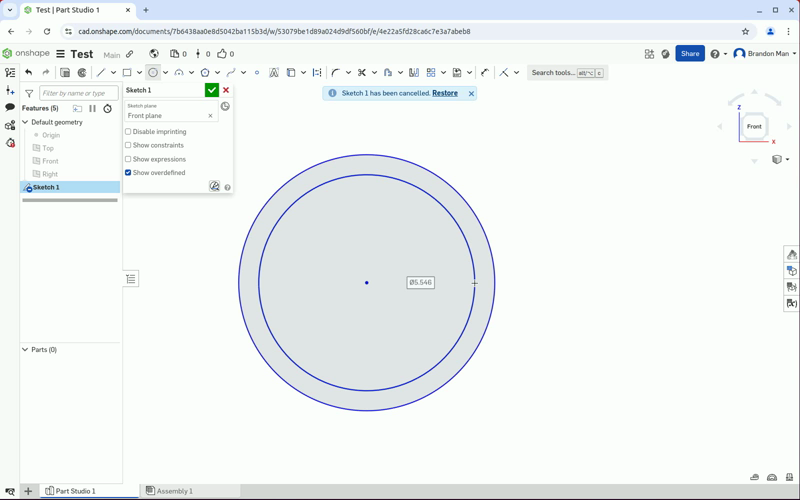
scroll(-6)
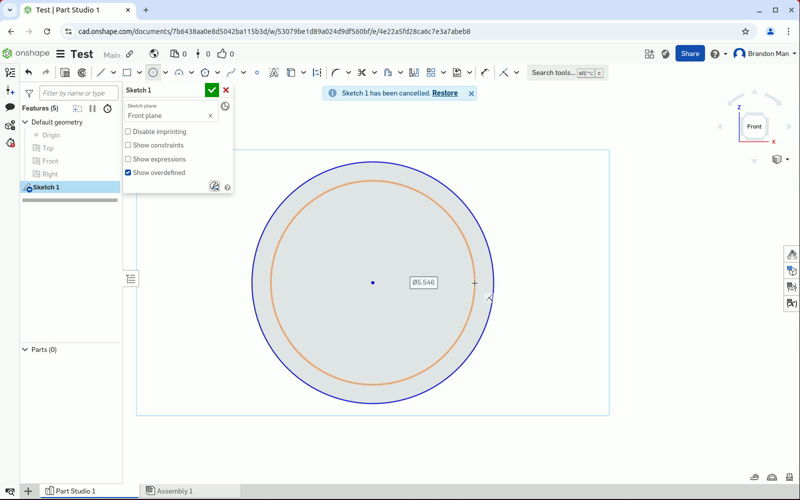
scroll(-6)
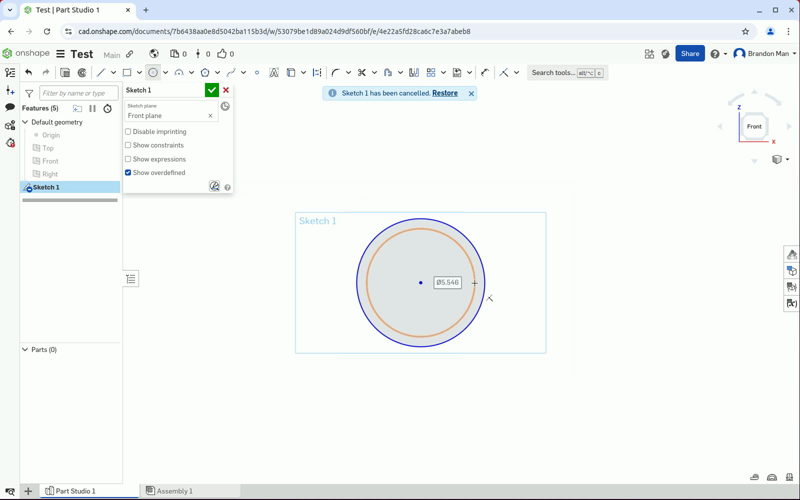
scroll(-6)
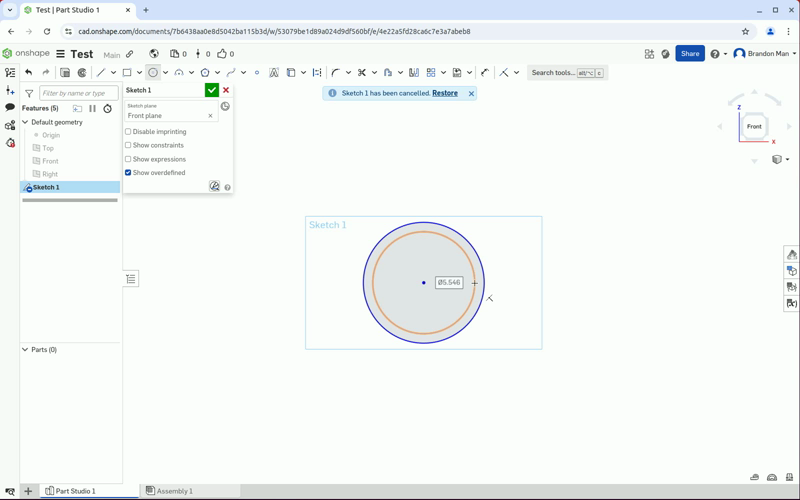
scroll(-6)
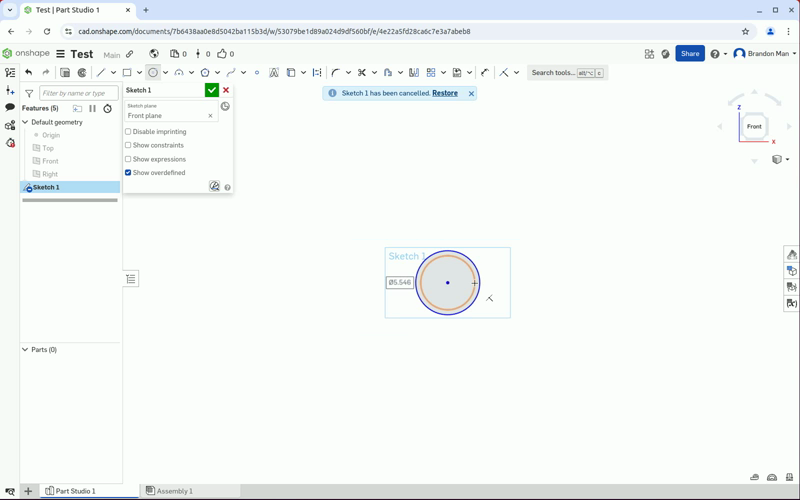
scroll(-6)
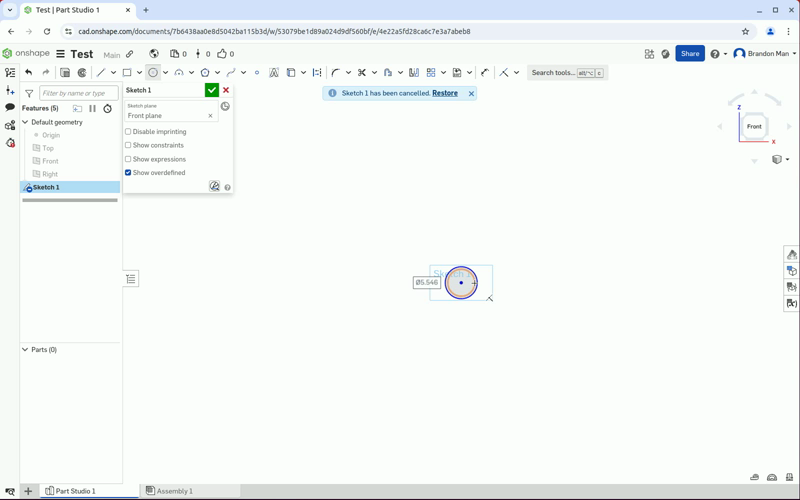
key(esc)
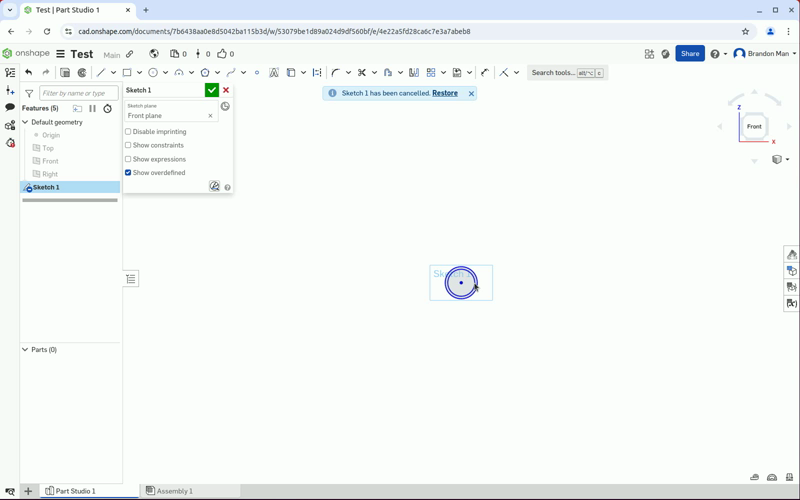
mouse_move(454, 270)
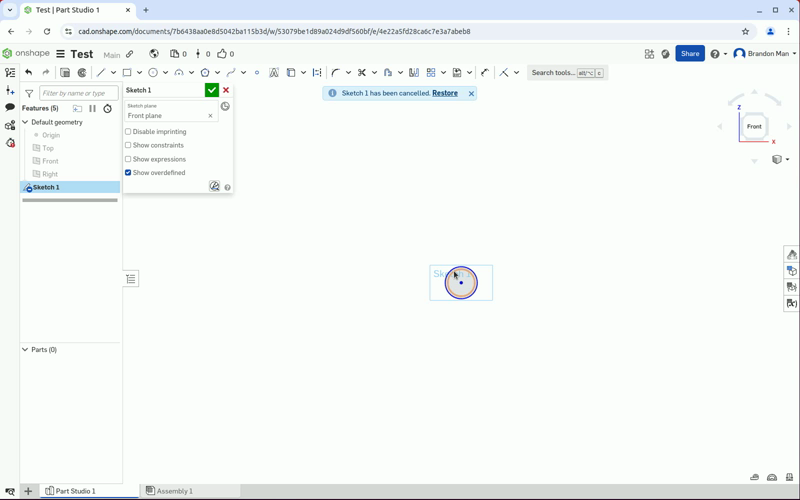
scroll(6)
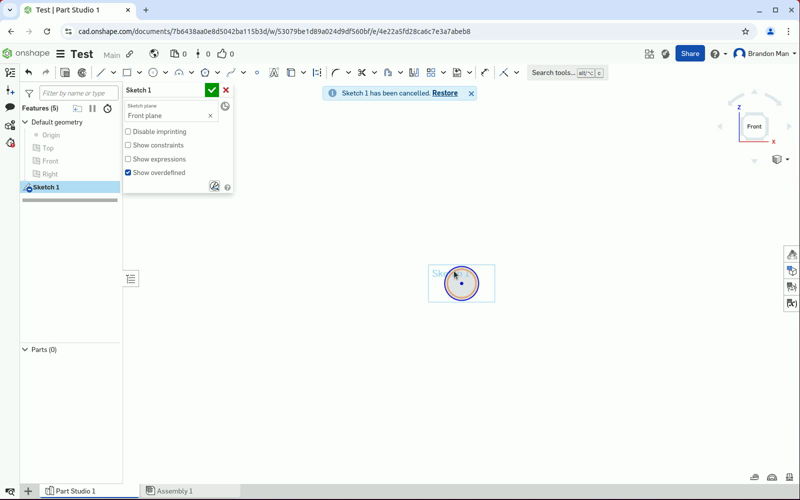
scroll(6)
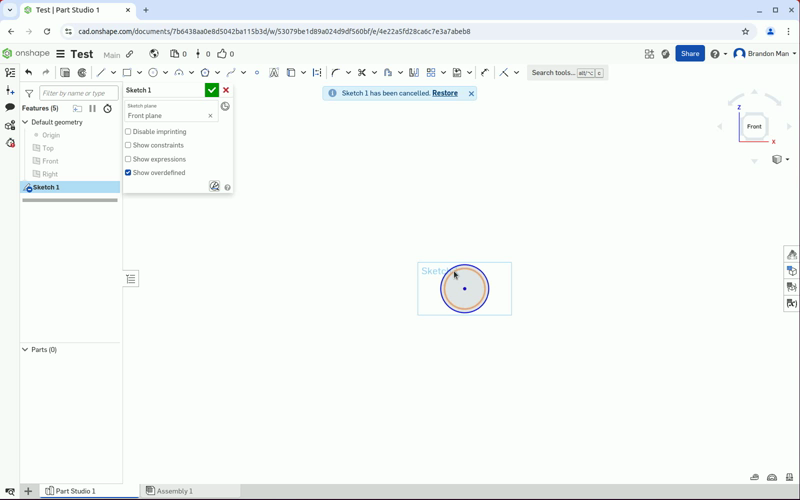
scroll(6)
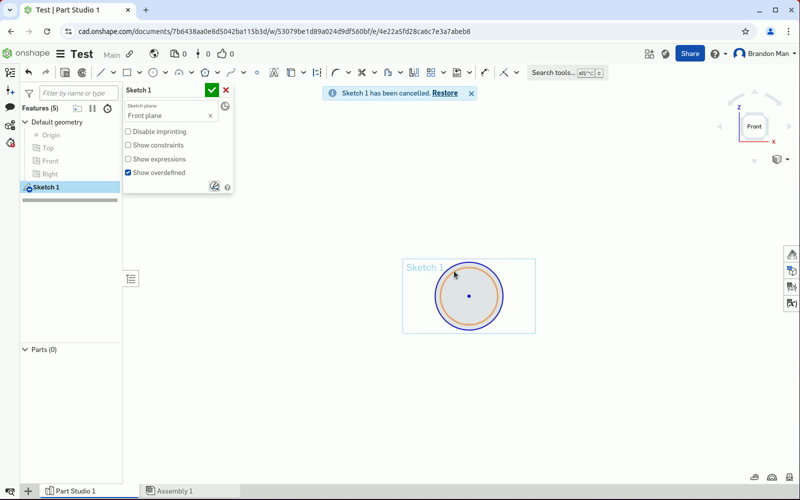
scroll(6)
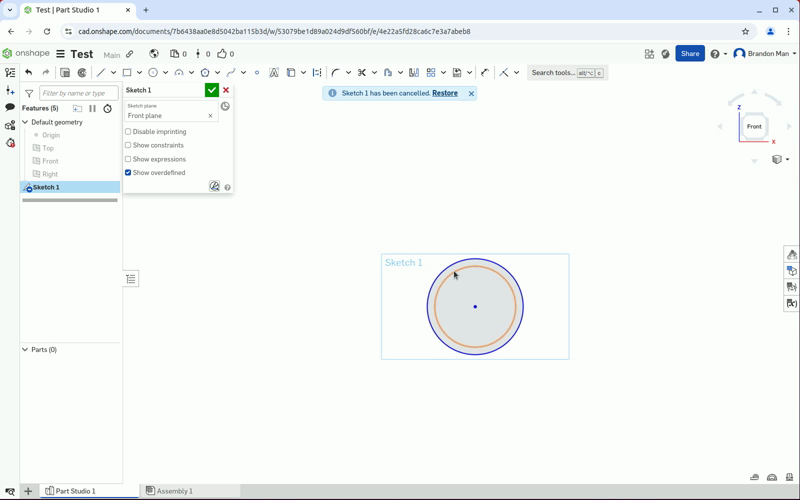
scroll(6)
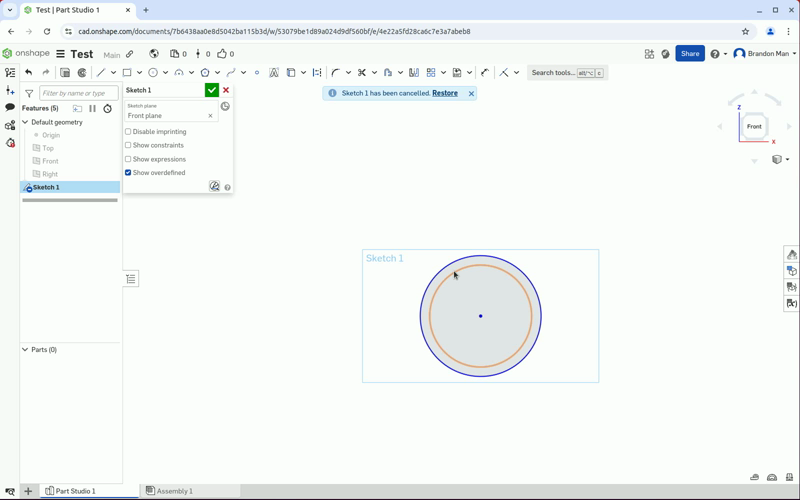
scroll(6)
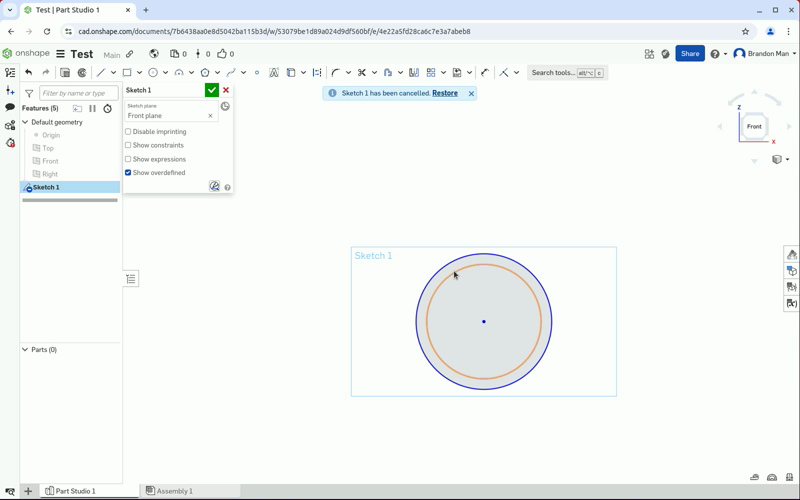
scroll(6)
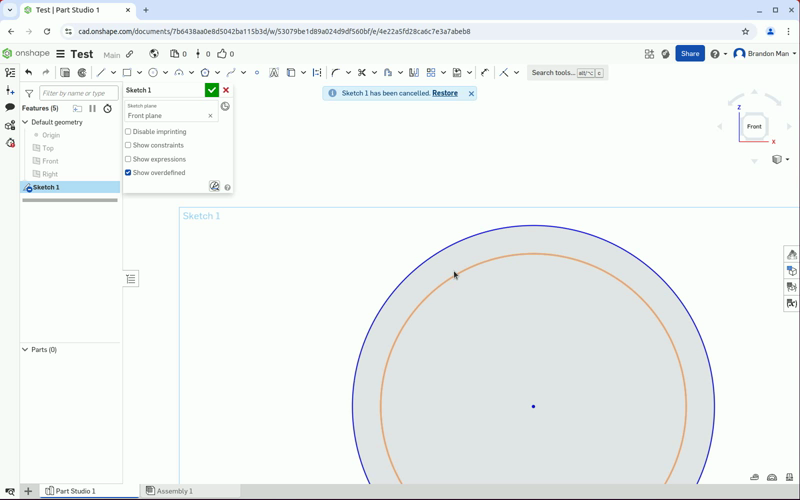
click(454, 270)
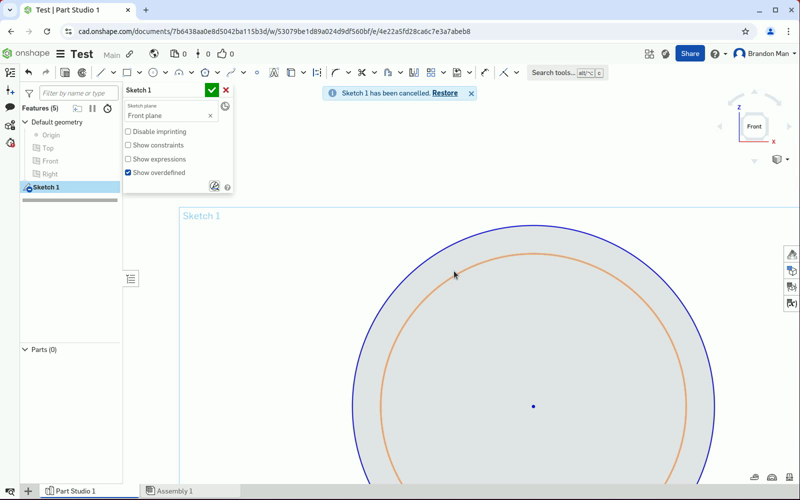
scroll(-6)
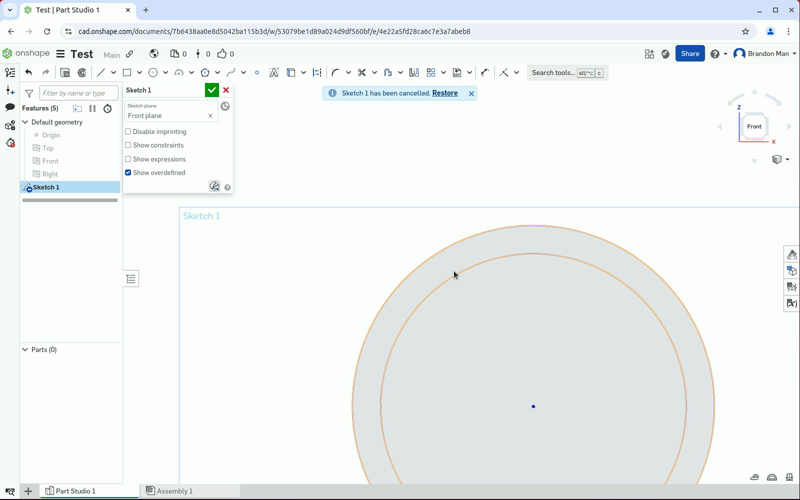
scroll(-6)
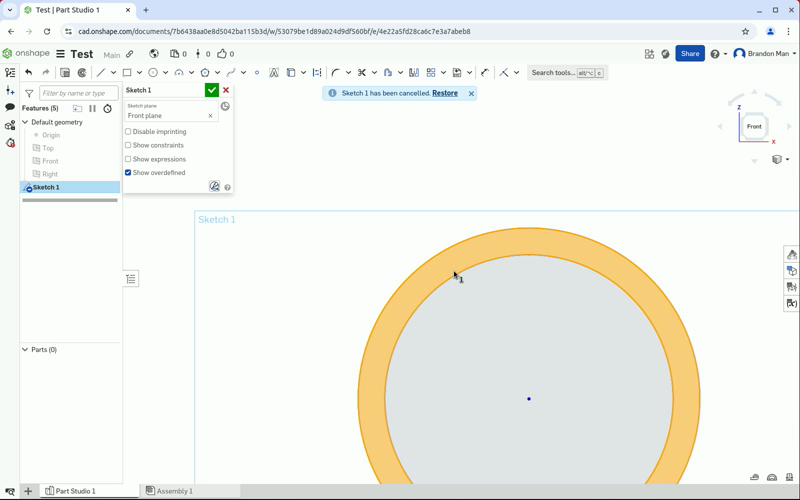
scroll(-6)
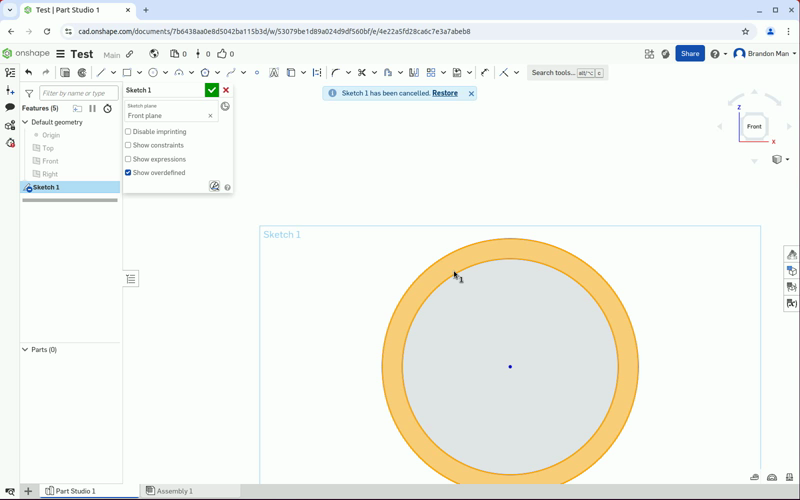
scroll(-6)
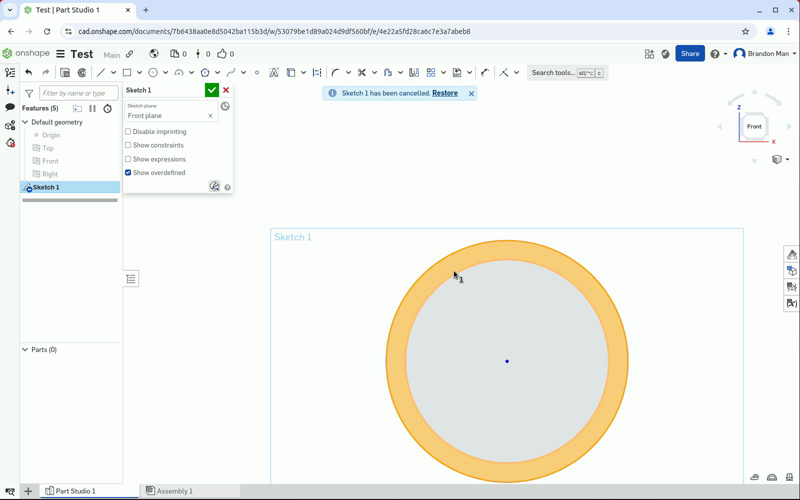
scroll(-6)
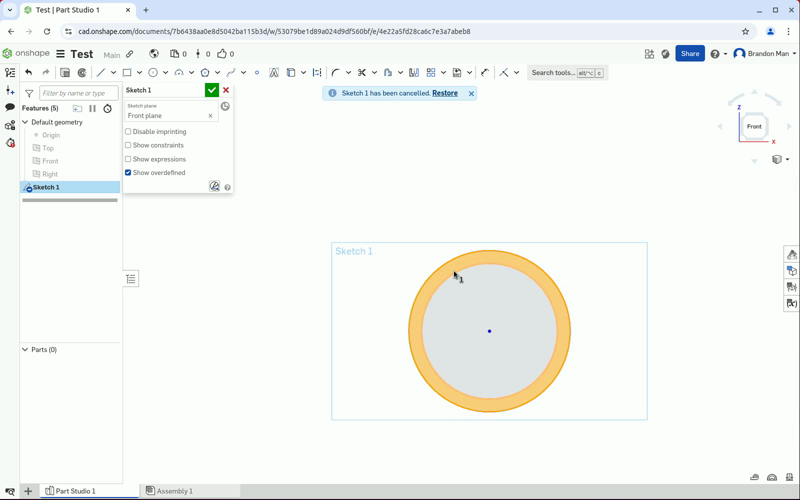
scroll(-6)
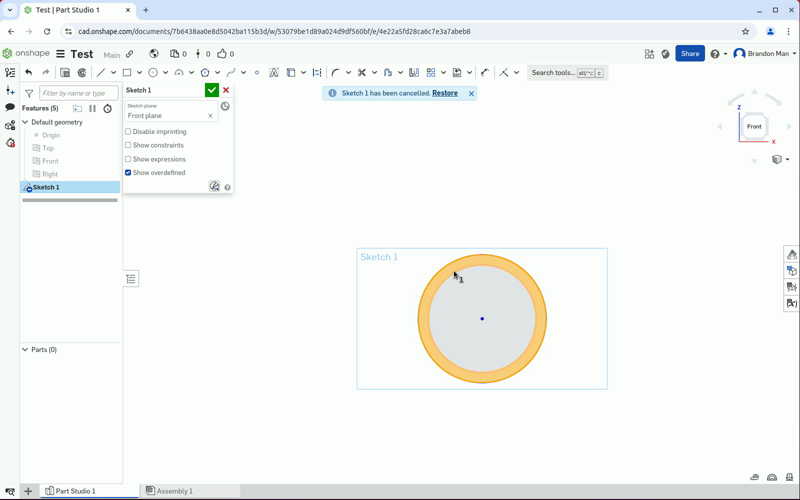
scroll(-6)
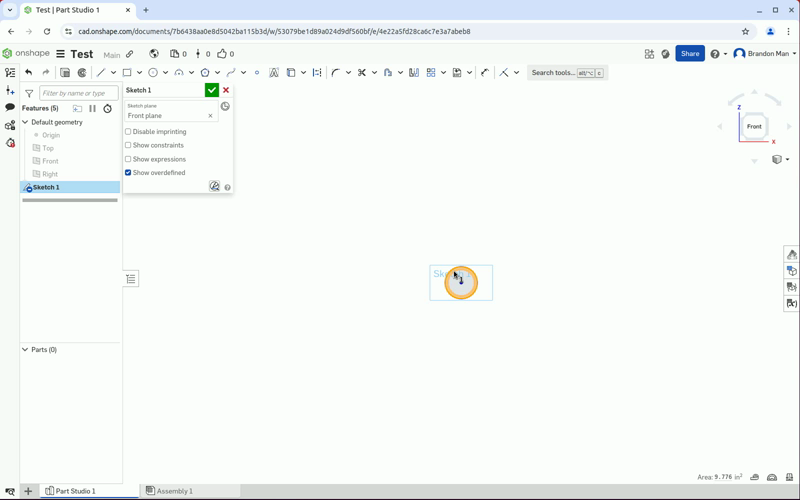
mouse_move(73, 352)
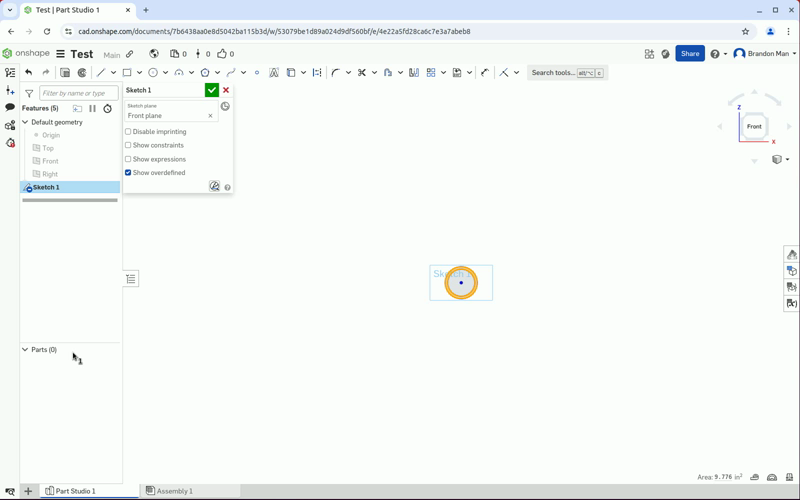
key(shift+y)
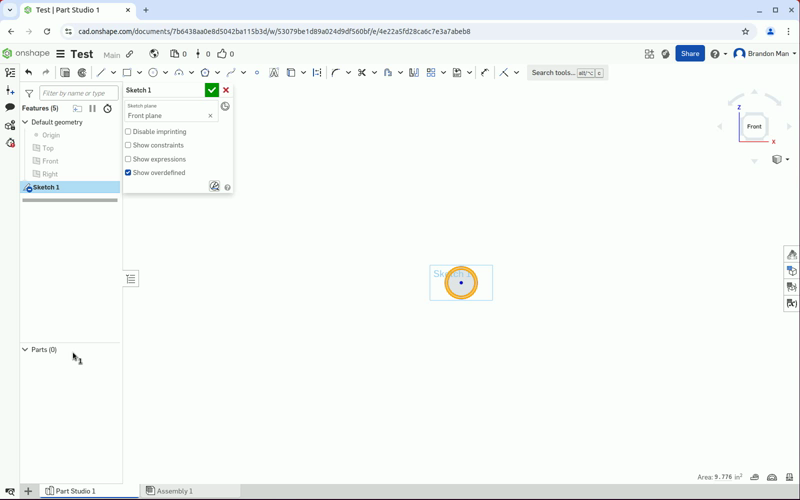
key(shift+e)
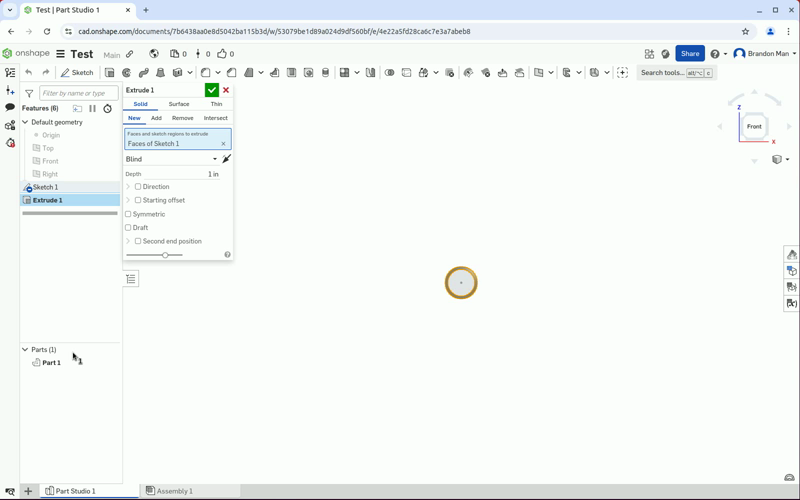
mouse_move(143, 106)
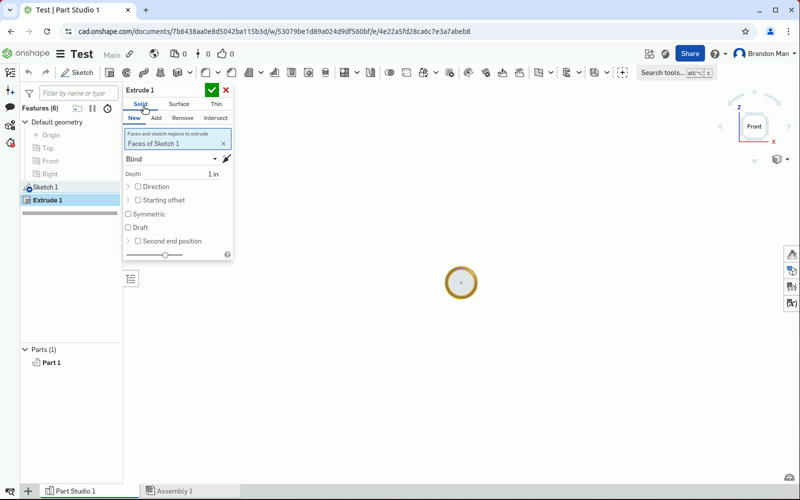
click(143, 106)
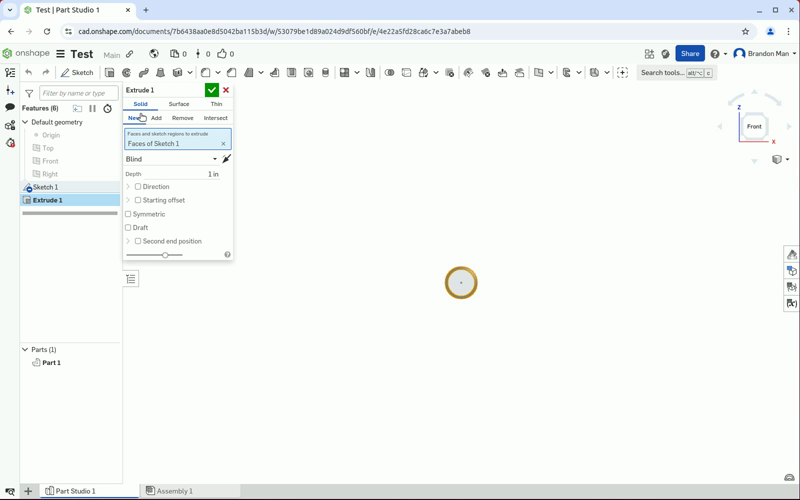
mouse_move(137, 120)
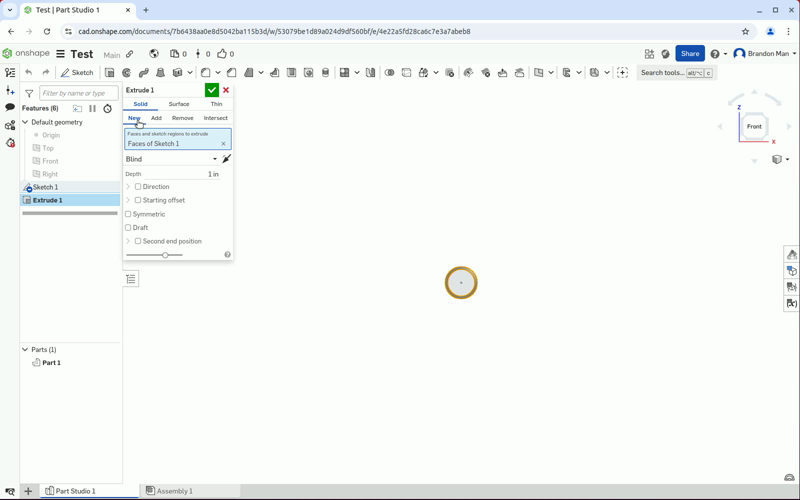
click(137, 120)
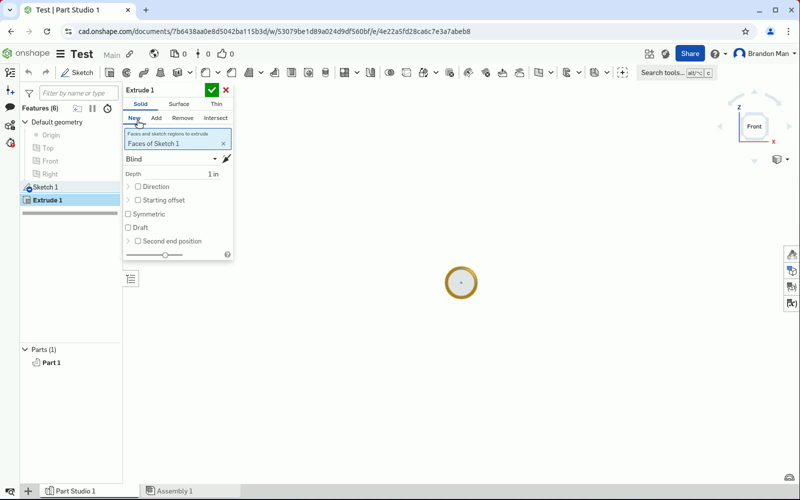
key(tab, 4)
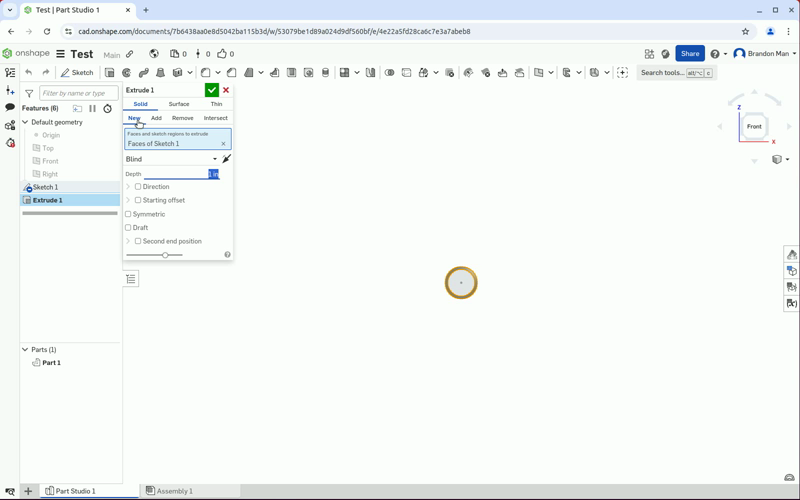
text(0.722)
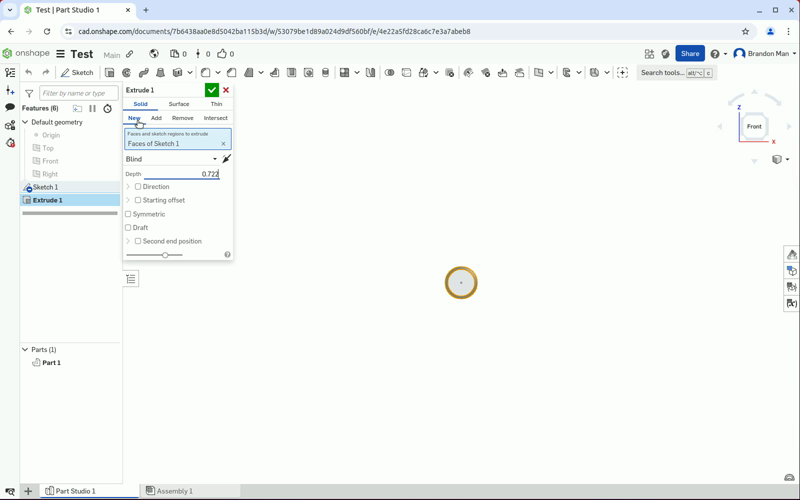
key(enter)
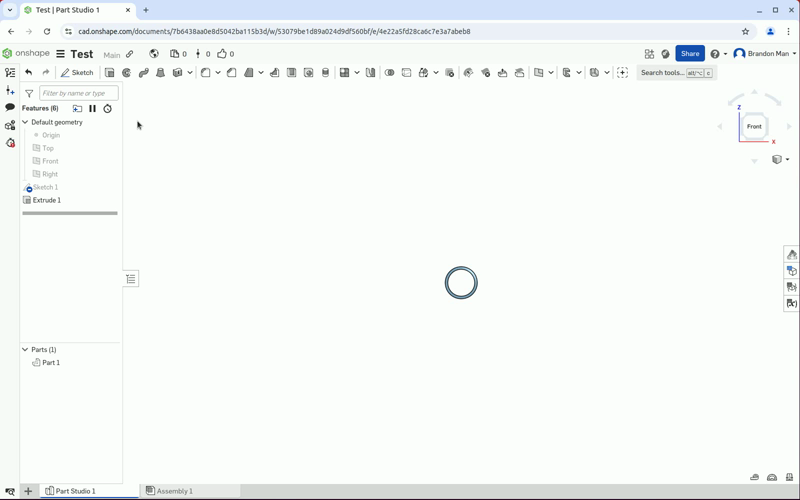
key(shift+h)
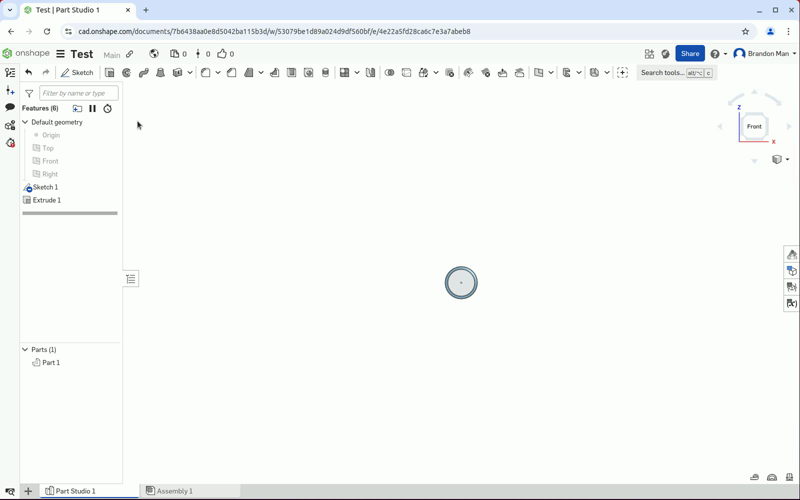
key(shift+h)
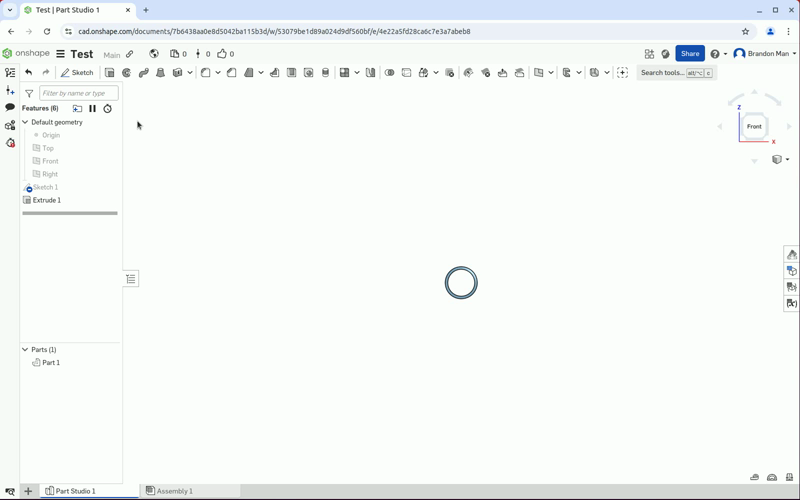
mouse_move(73, 189)
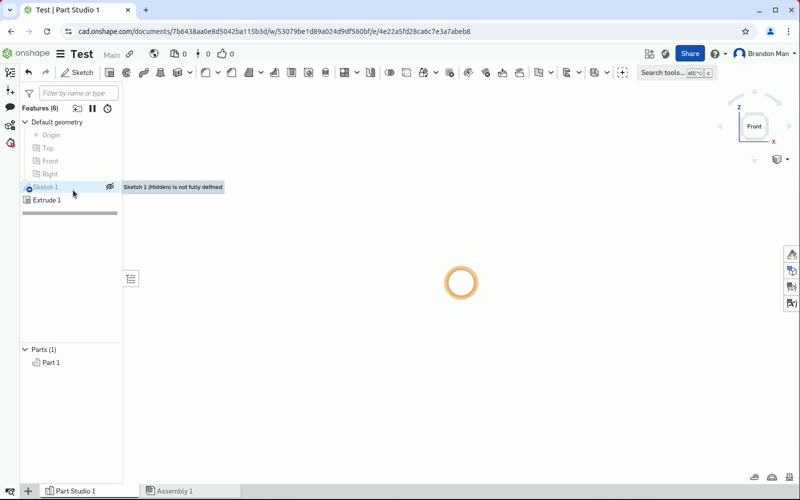
click(73, 189)
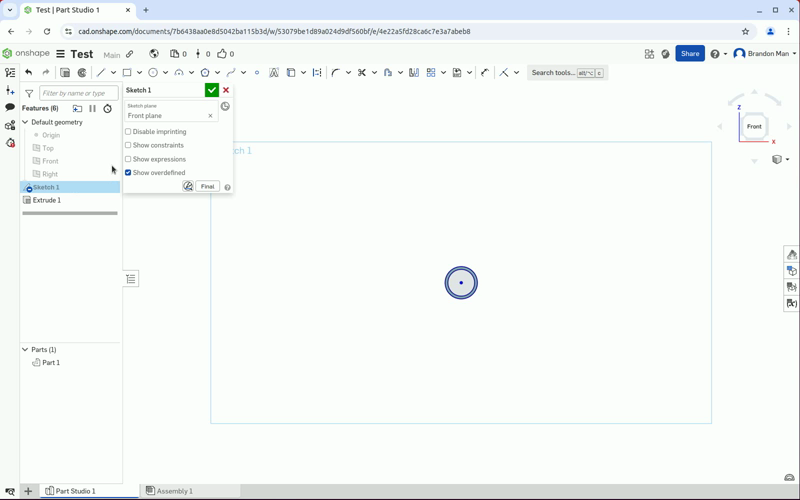
mouse_move(229, 92)
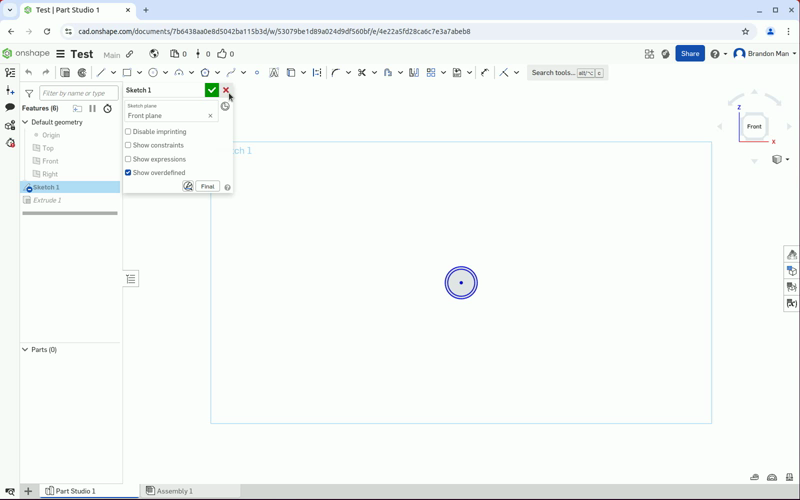
click(229, 92)
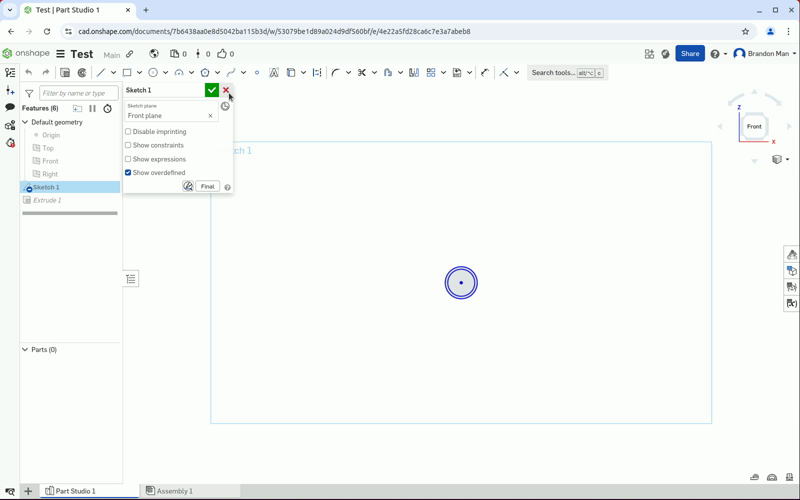
key(shift+s)
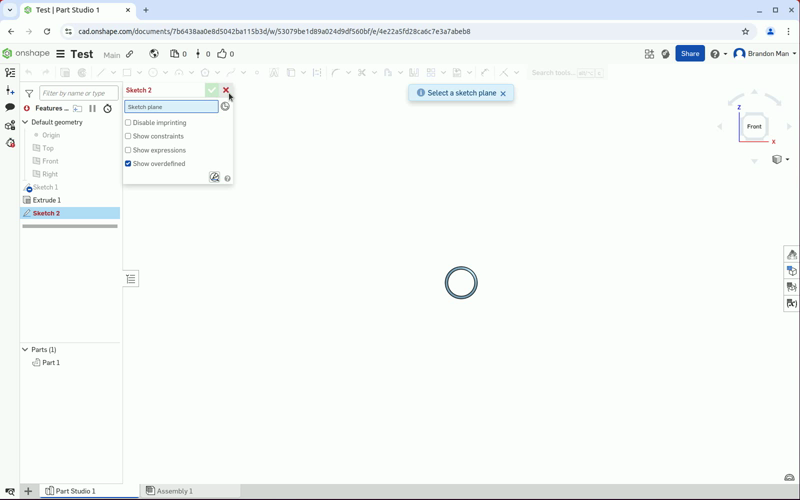
mouse_move(73, 163)
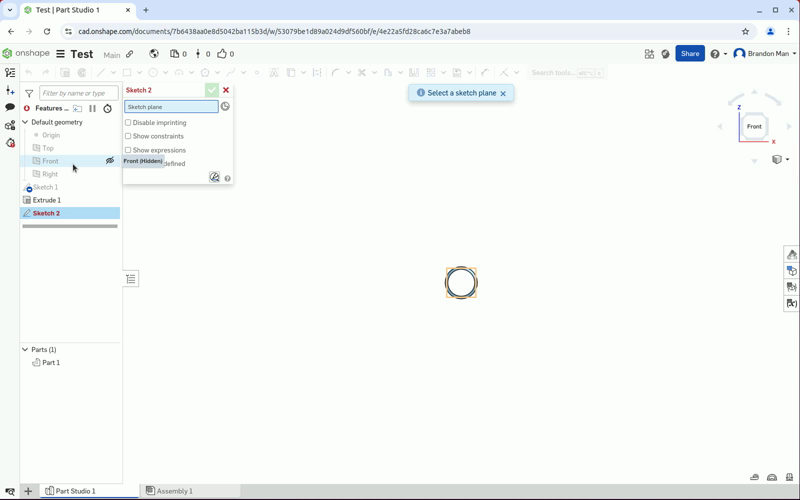
click(73, 163)
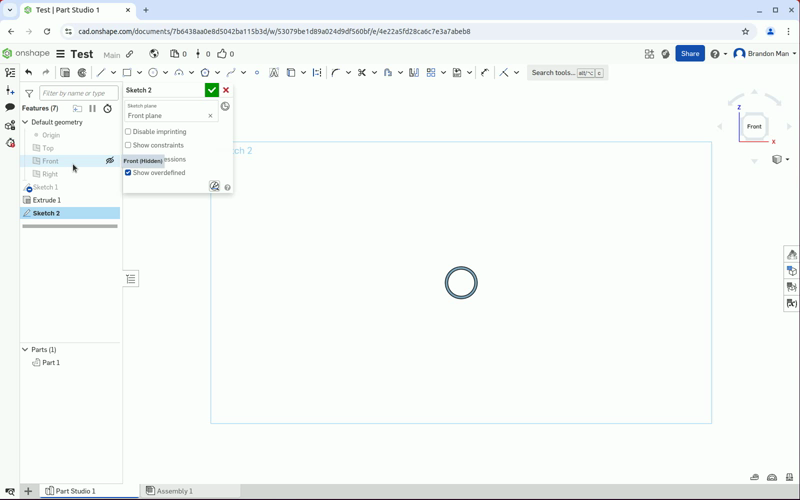
mouse_move(73, 352)
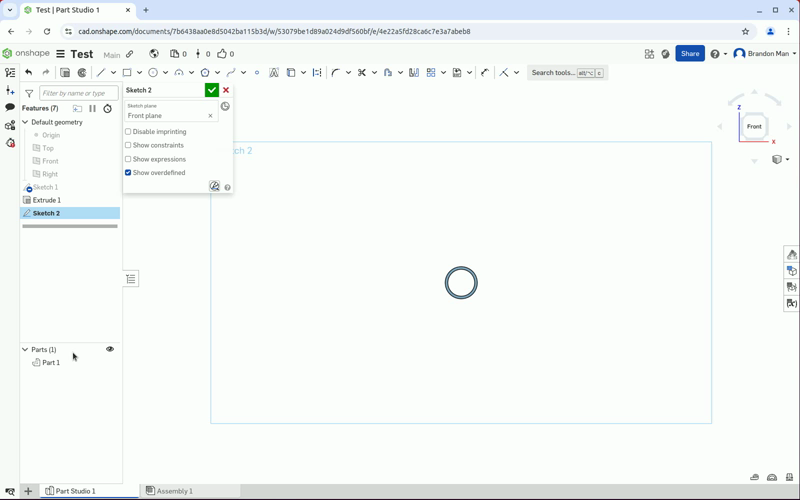
key(y)
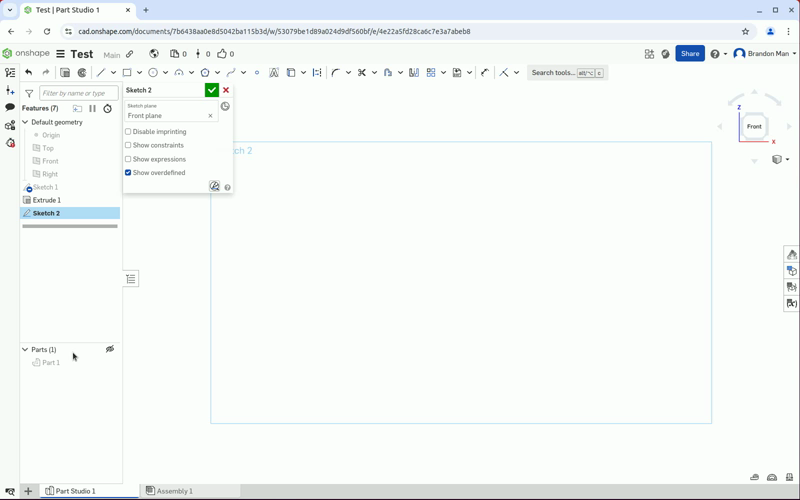
key(c)
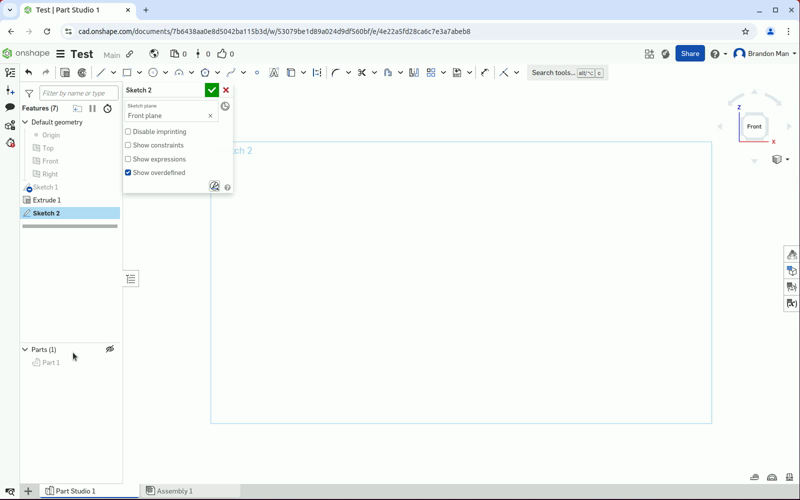
key_down(shift)
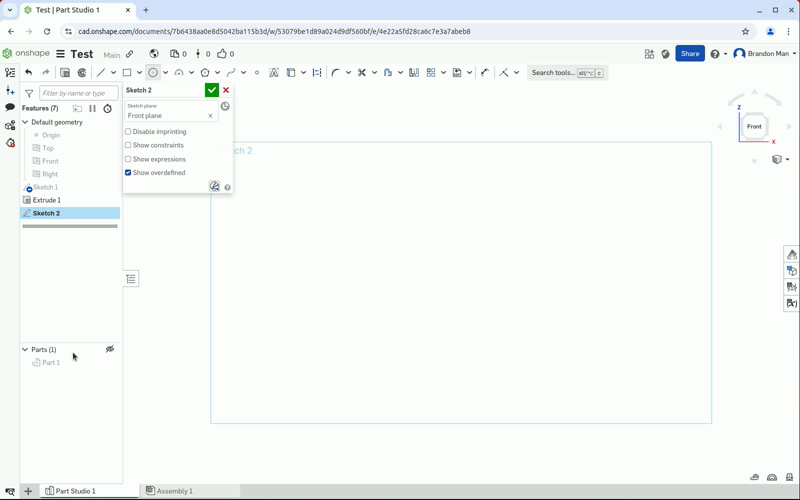
mouse_move(461, 282)
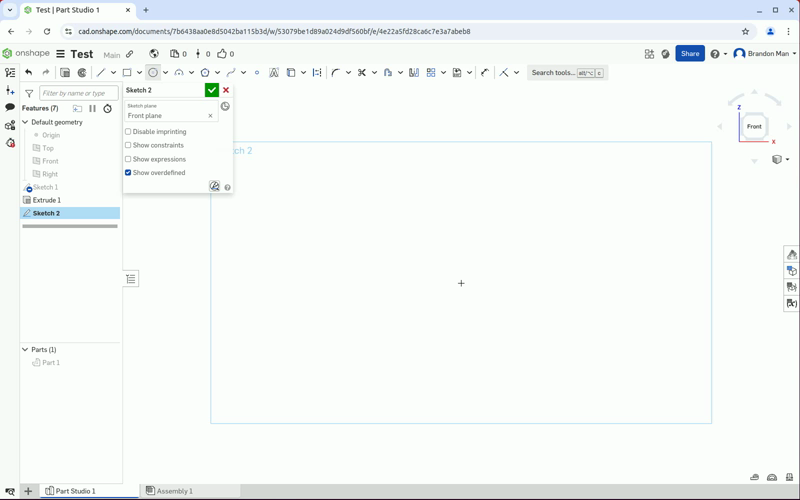
click(461, 282)
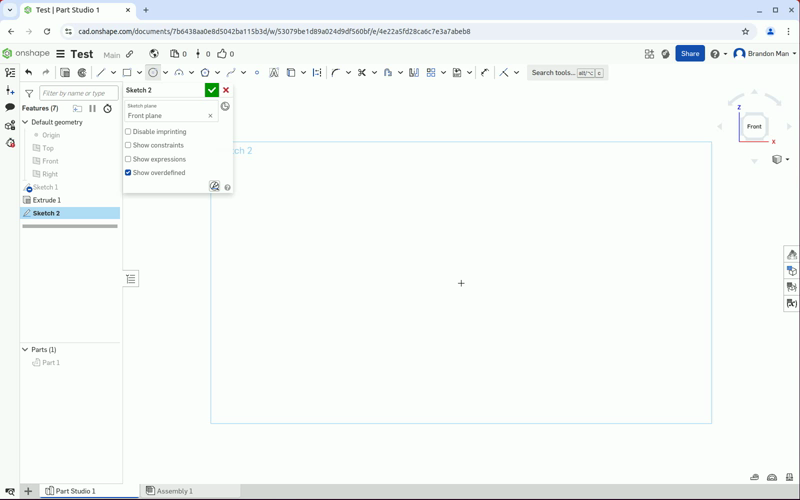
key_up(shift)
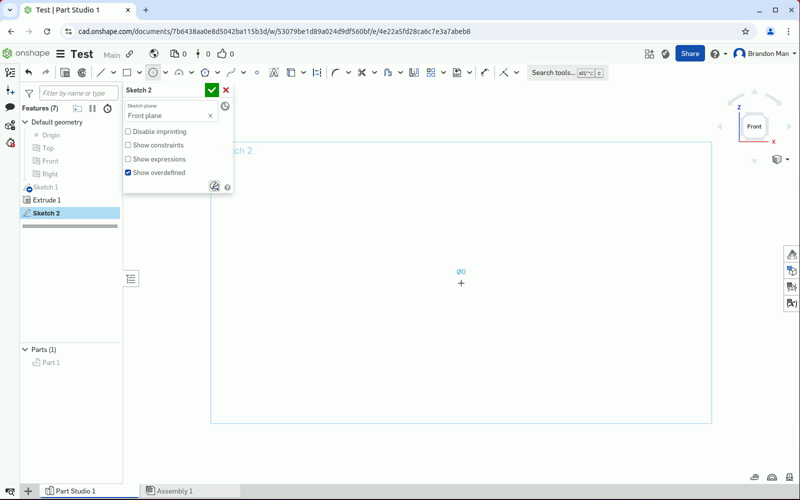
mouse_move(490, 282)
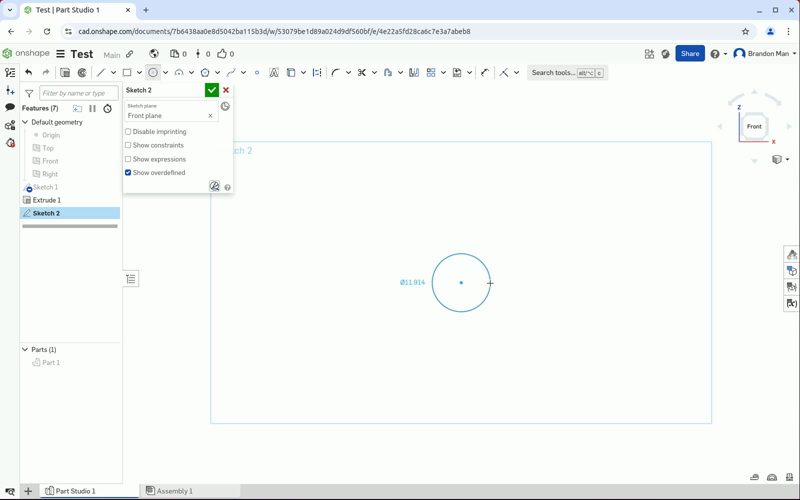
click(490, 282)
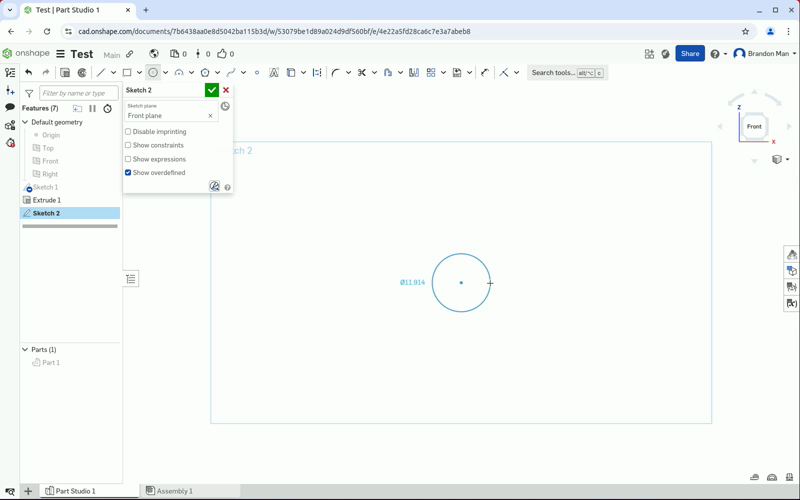
key(esc)
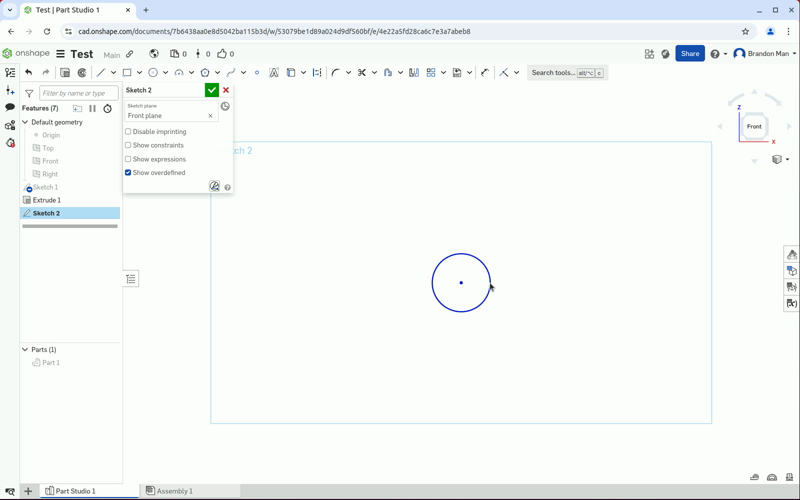
key(c)
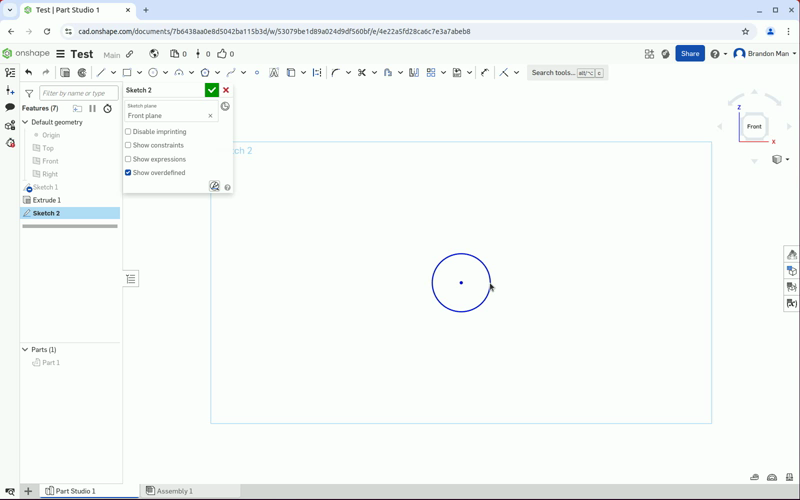
key_down(shift)
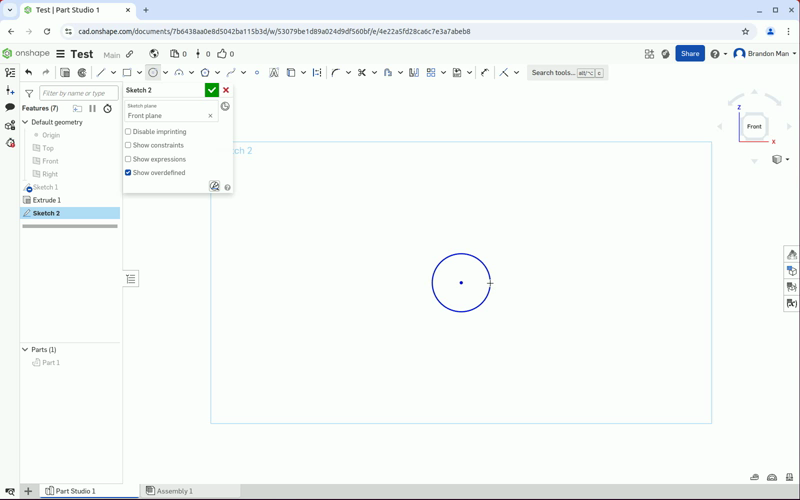
mouse_move(461, 282)
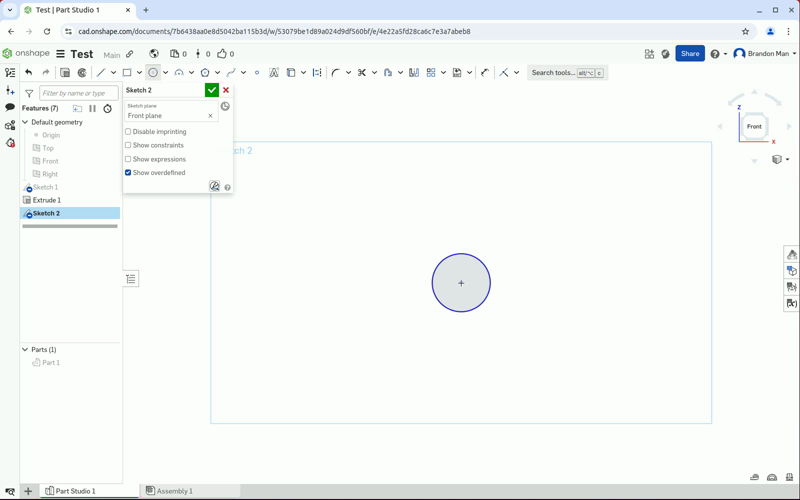
click(461, 282)
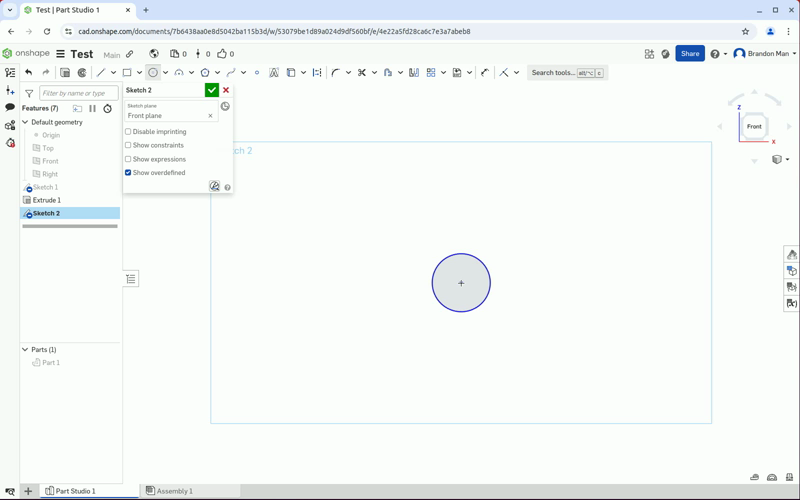
key_up(shift)
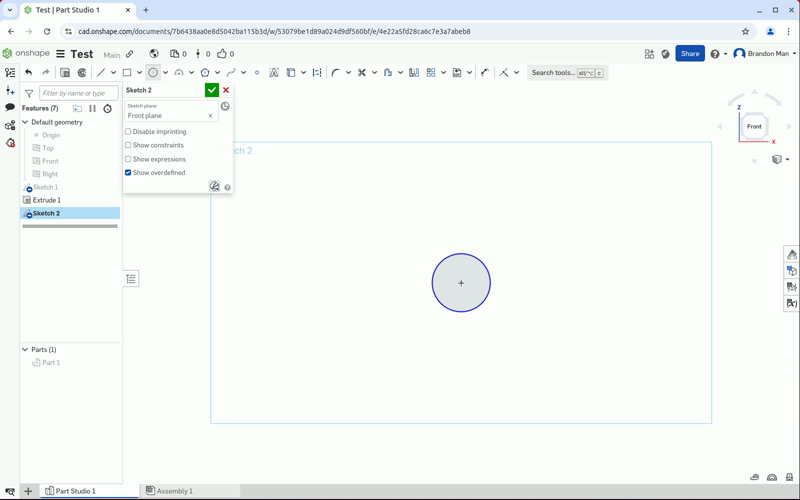
mouse_move(476, 282)
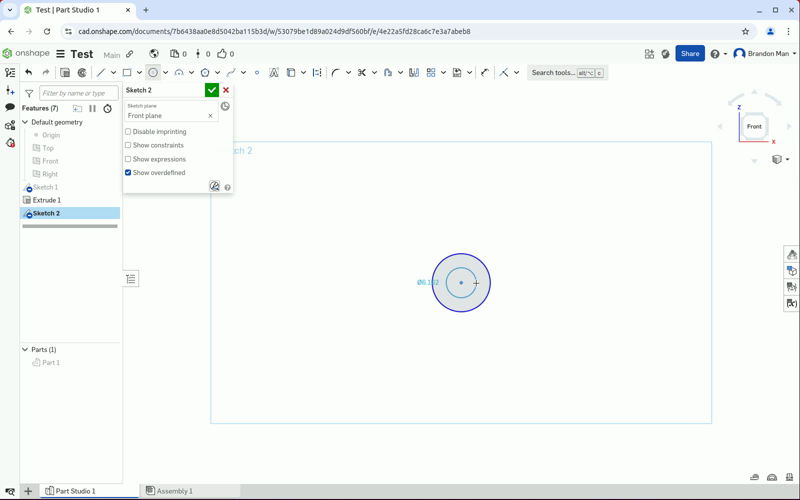
click(476, 282)
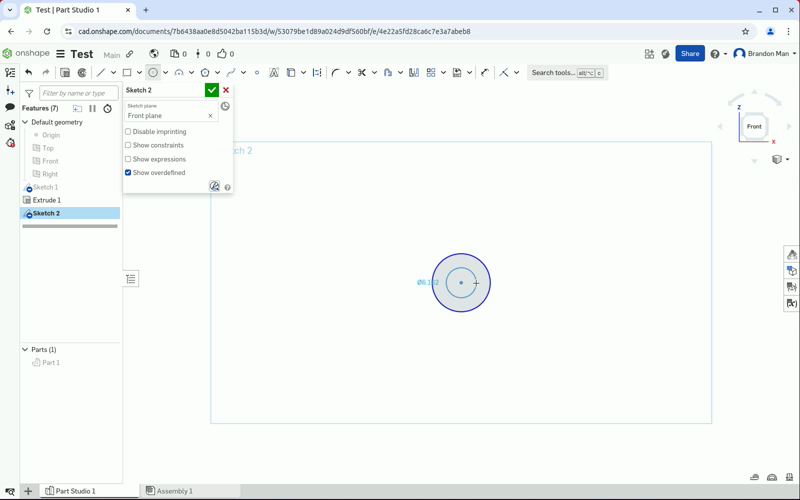
key(esc)
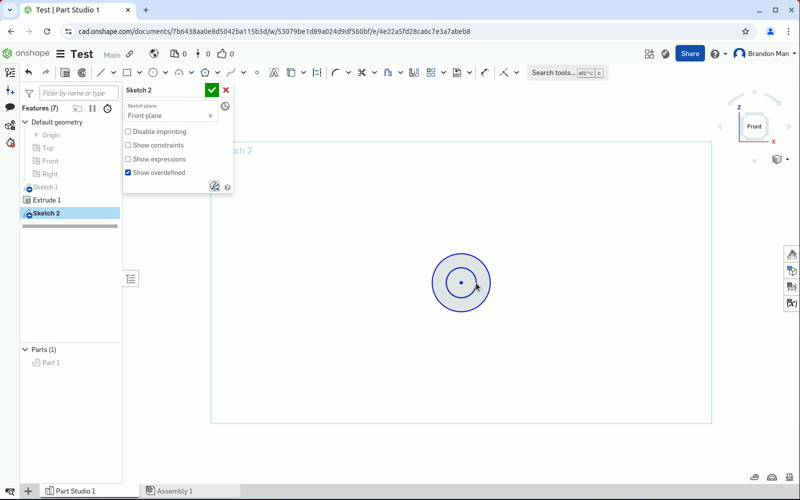
mouse_move(468, 304)
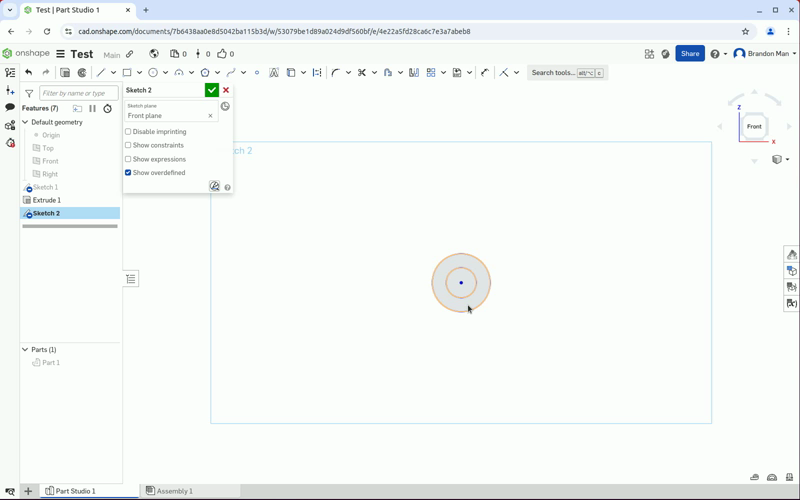
click(468, 304)
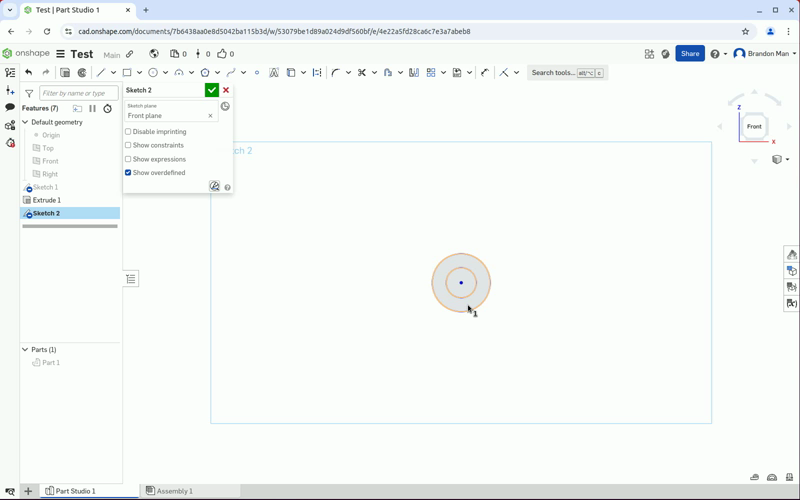
mouse_move(73, 352)
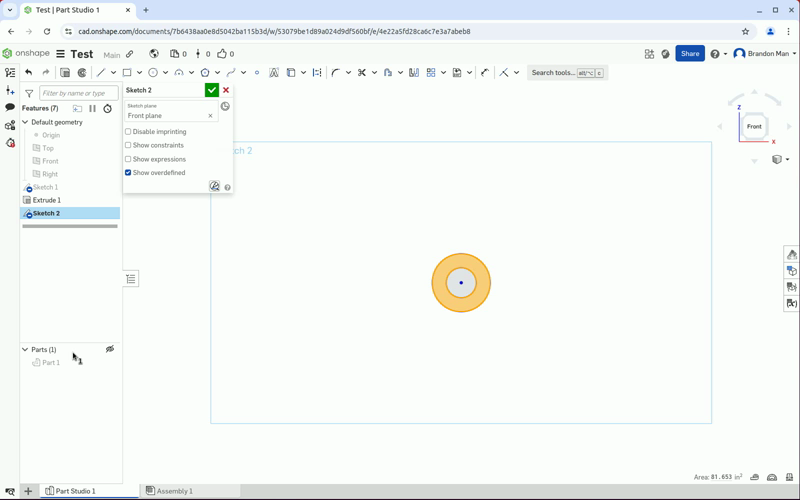
key(shift+y)
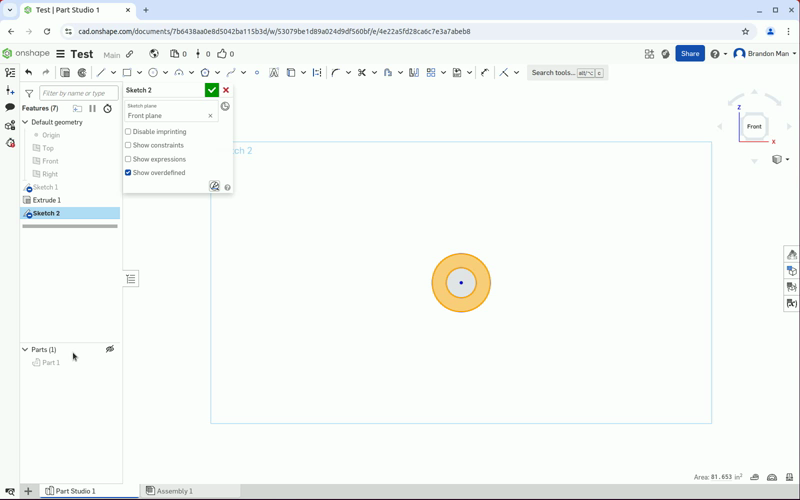
key(shift+e)
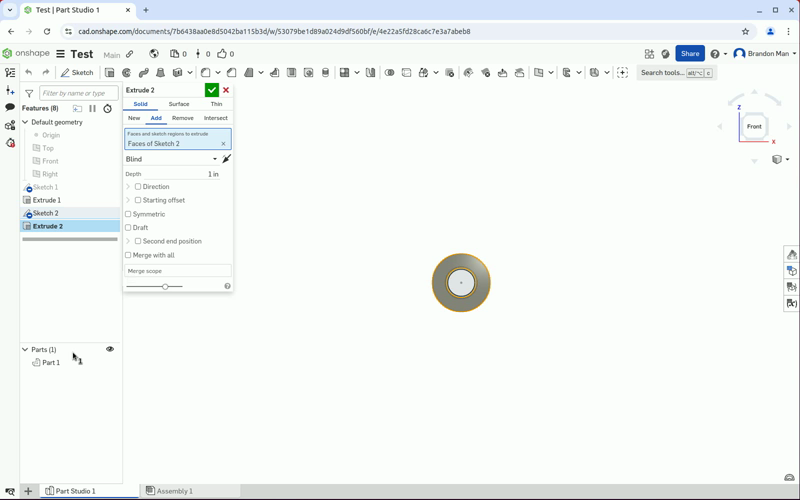
mouse_move(143, 106)
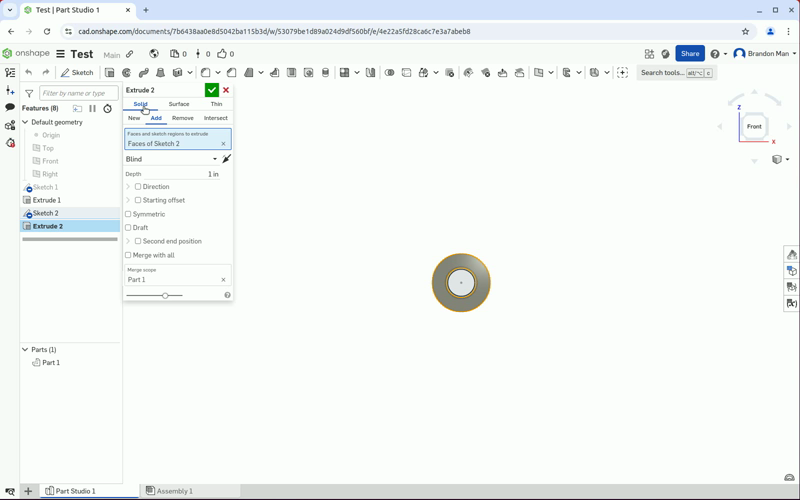
click(143, 106)
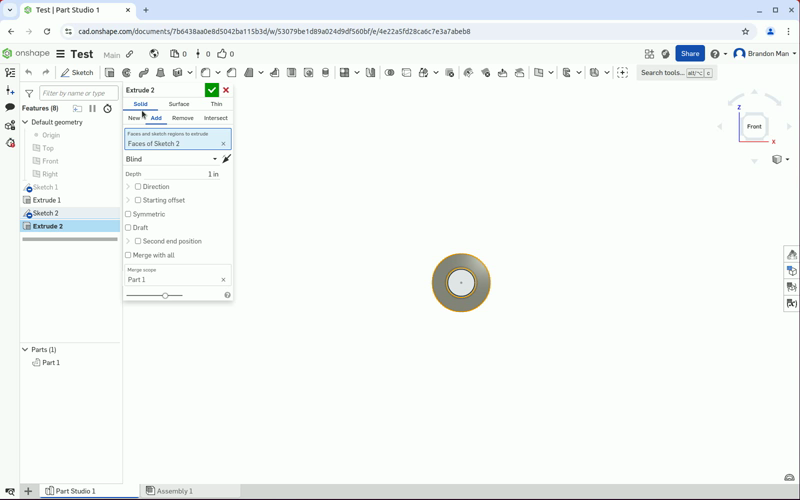
mouse_move(137, 120)
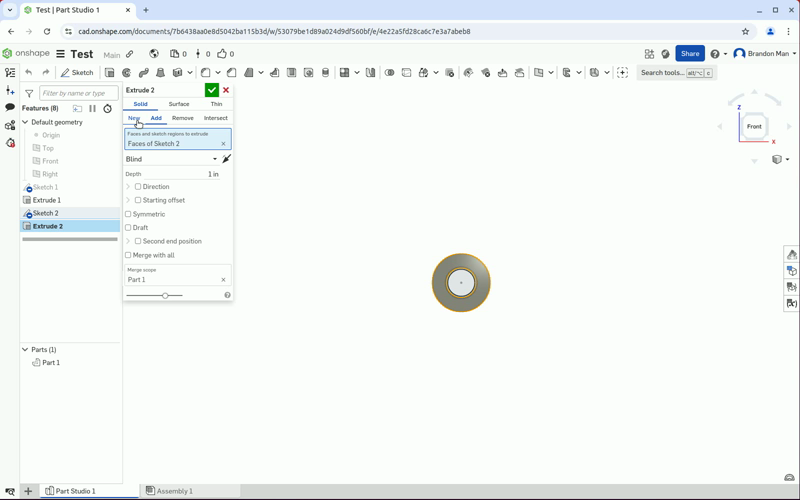
click(137, 120)
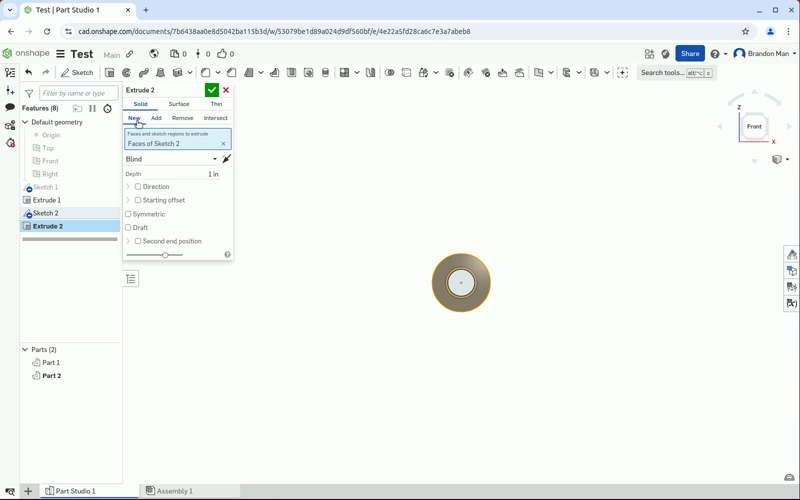
key(tab, 4)
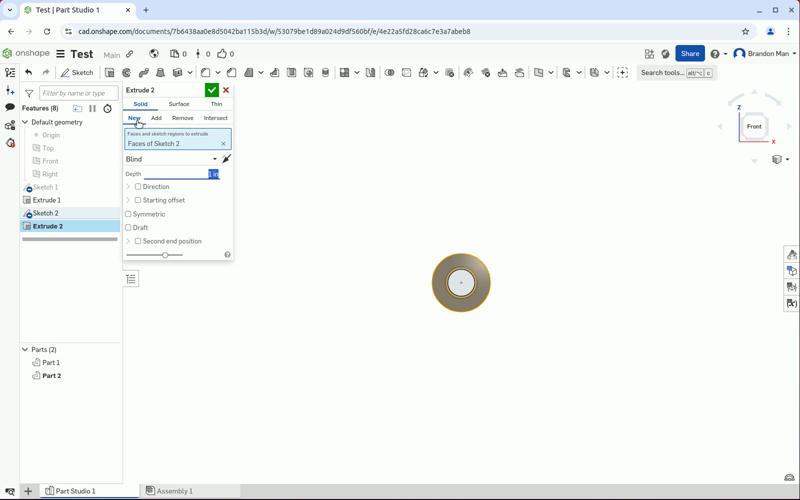
text(0.722)
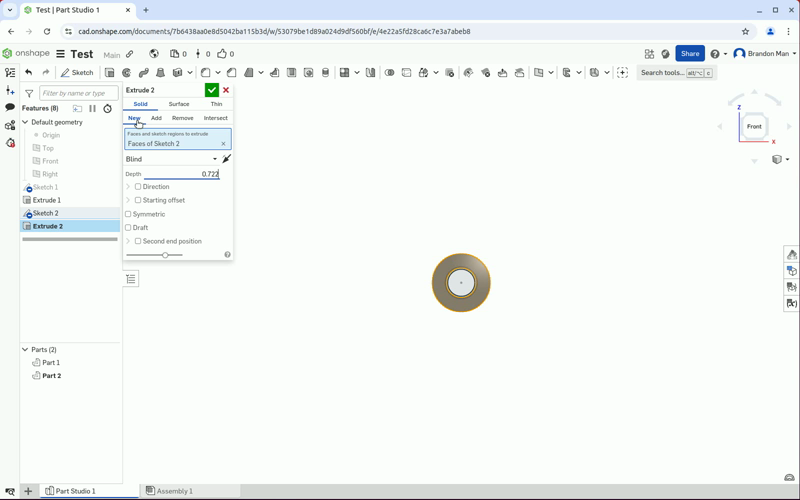
key(enter)
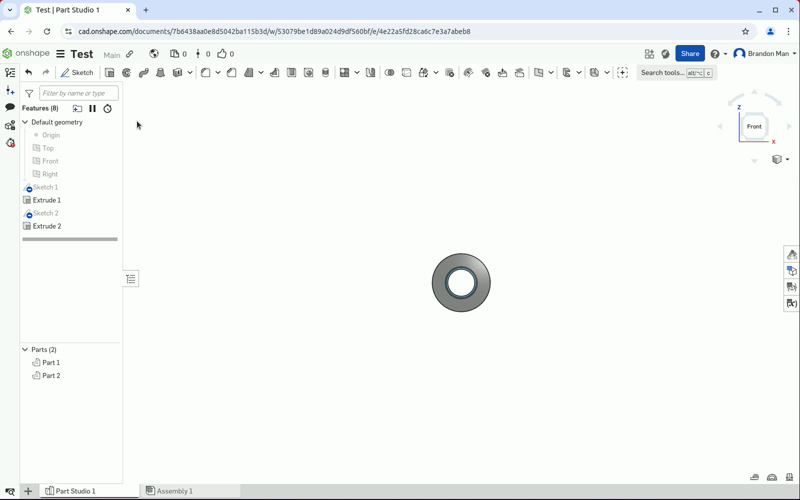
key(shift+h)
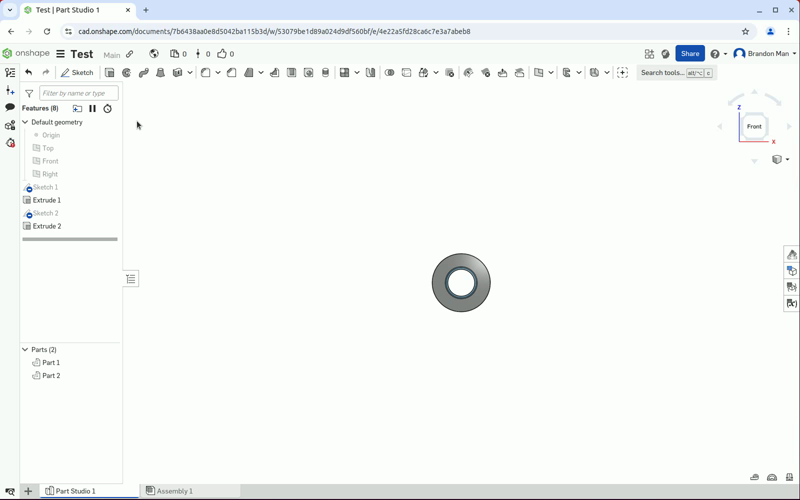
key(shift+h)
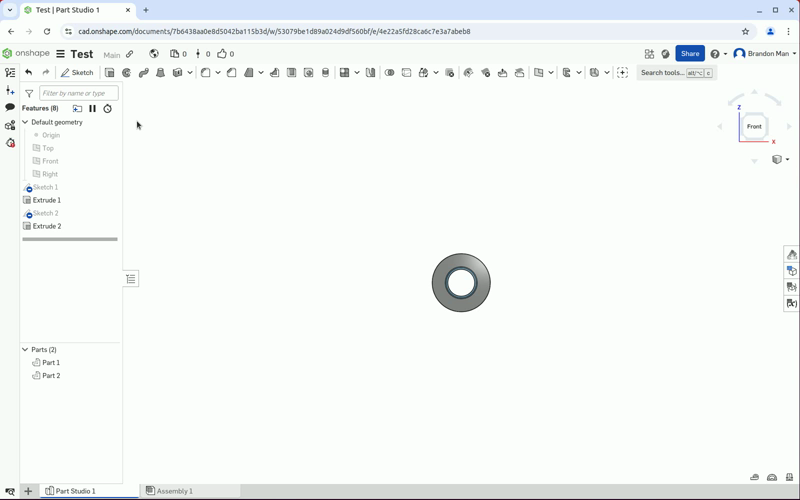
mouse_move(73, 189)
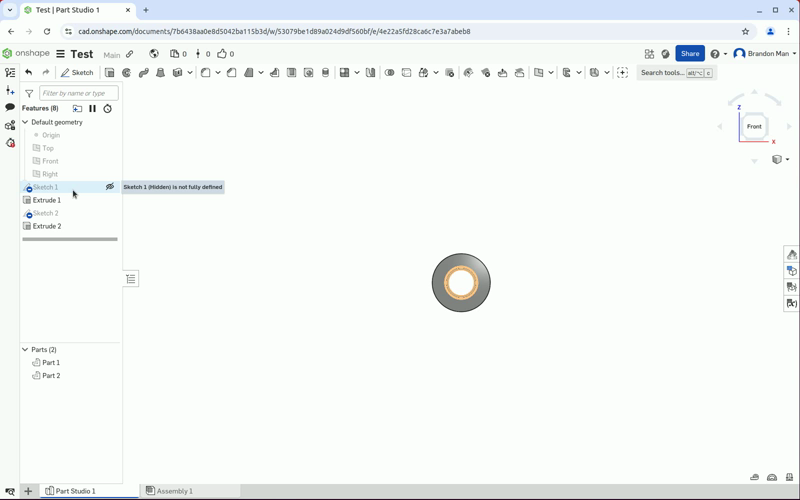
click(73, 189)
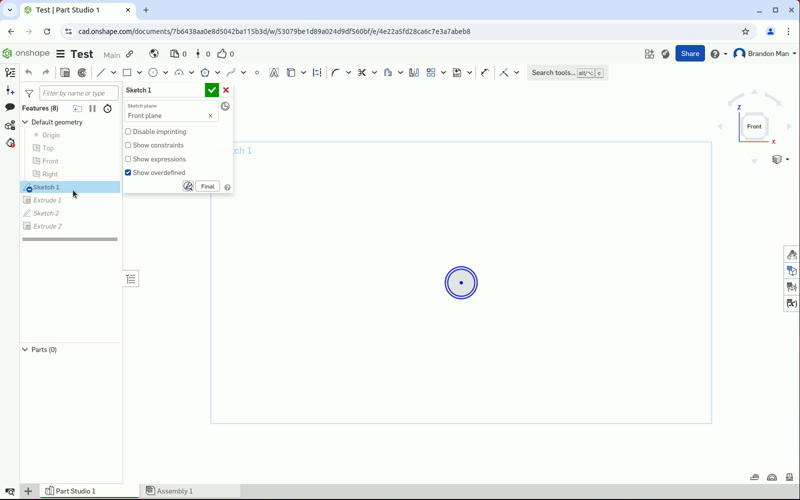
mouse_move(229, 92)
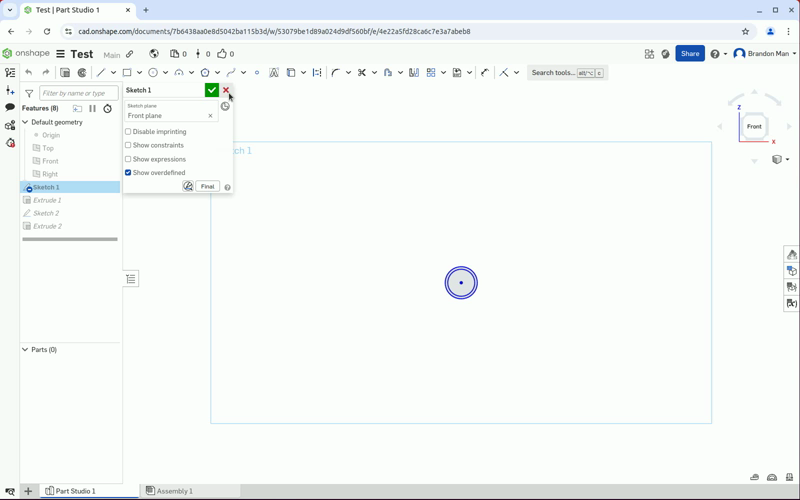
click(229, 92)
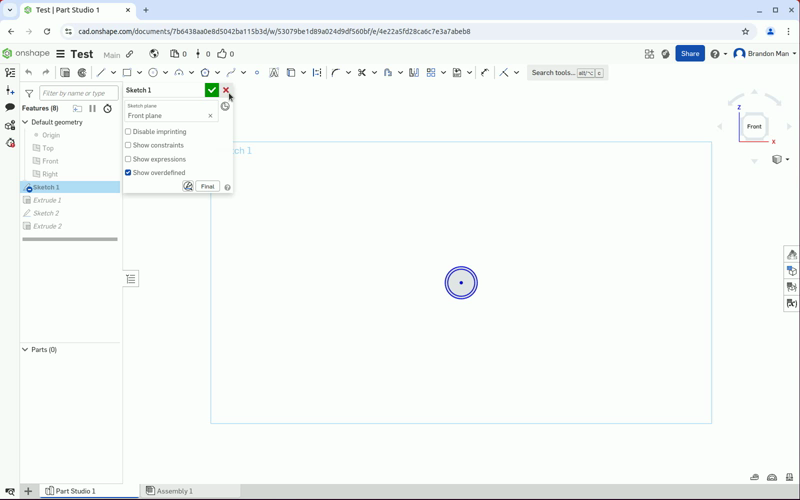
key(shift+s)
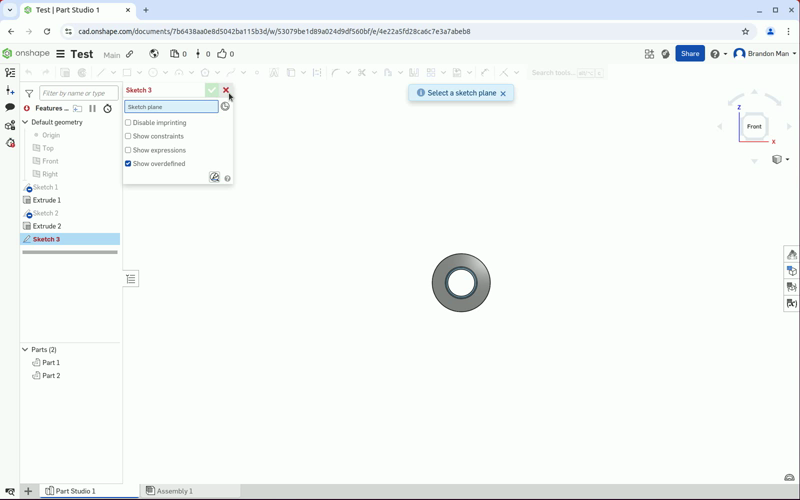
mouse_move(73, 163)
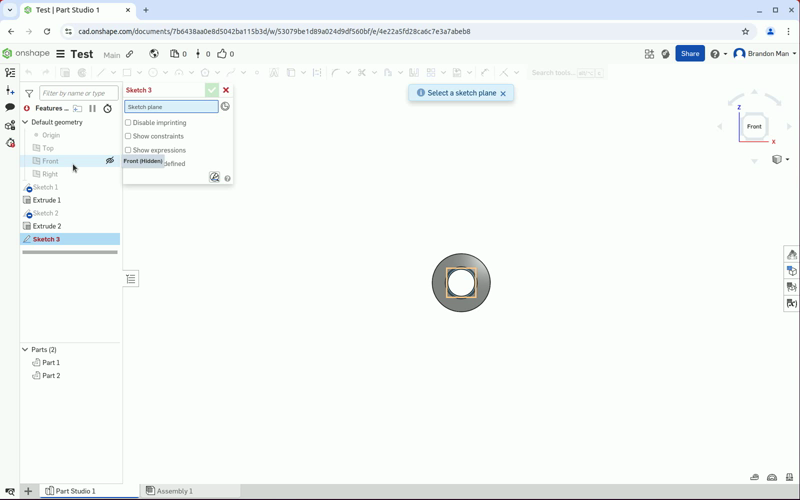
click(73, 163)
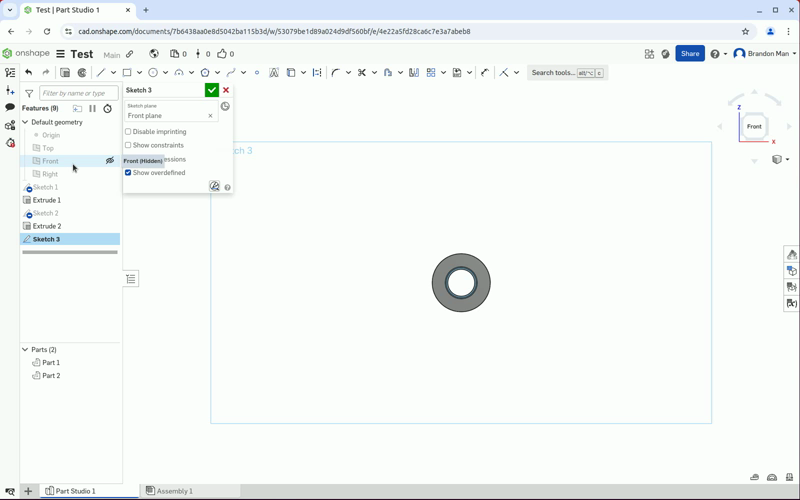
mouse_move(73, 352)
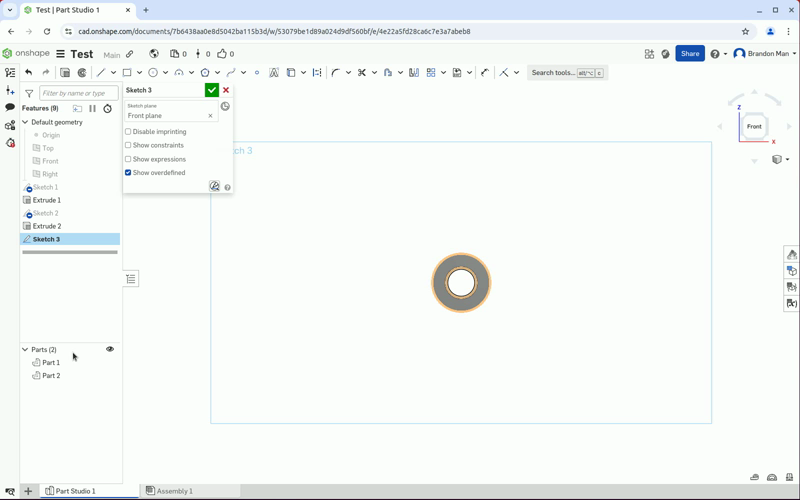
key(y)
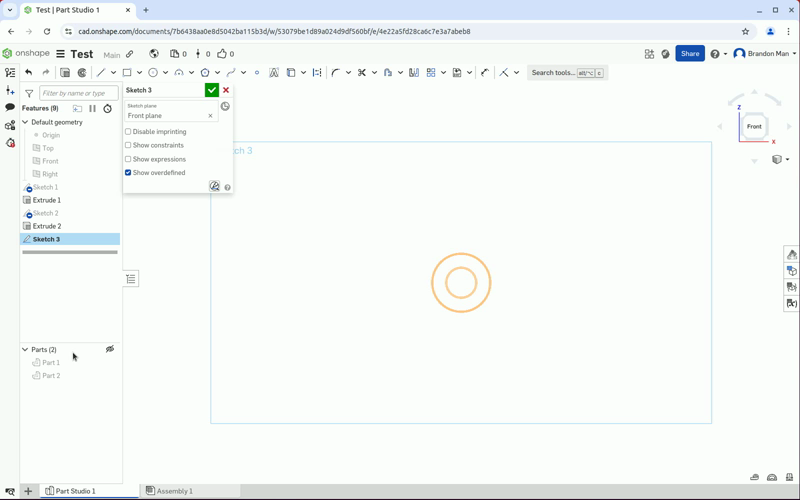
key(c)
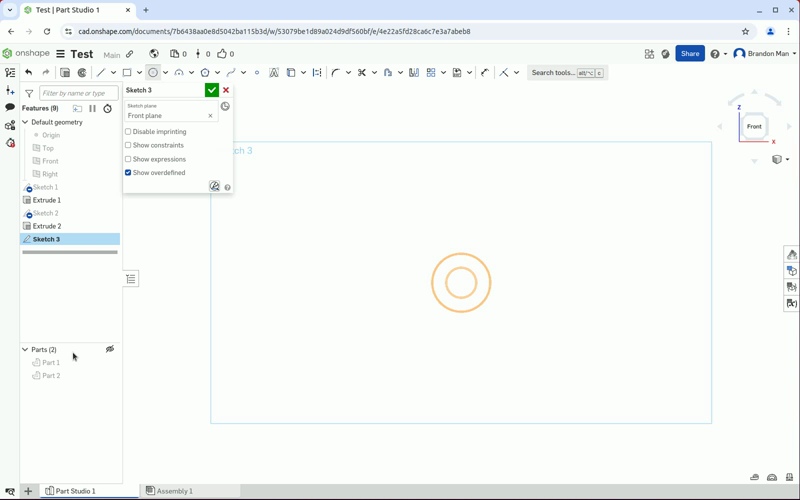
key_down(shift)
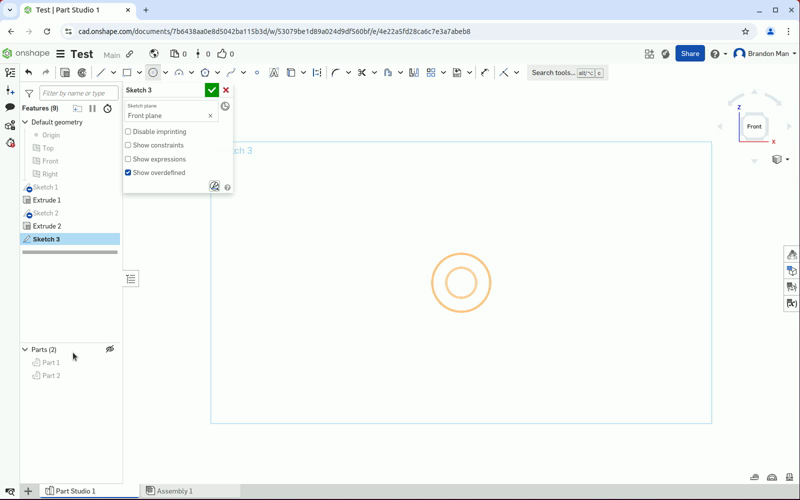
mouse_move(461, 282)
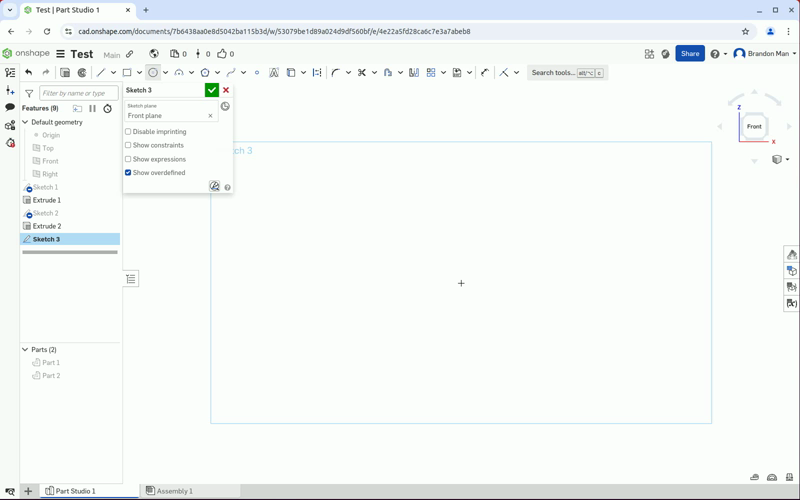
click(461, 282)
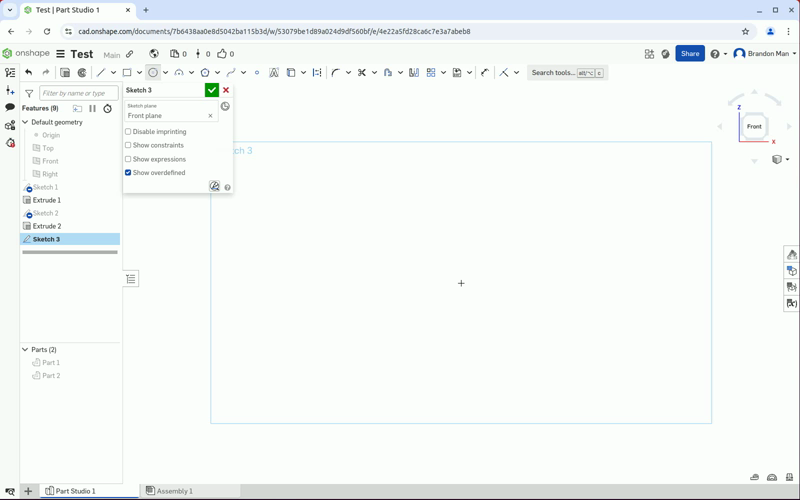
key_up(shift)
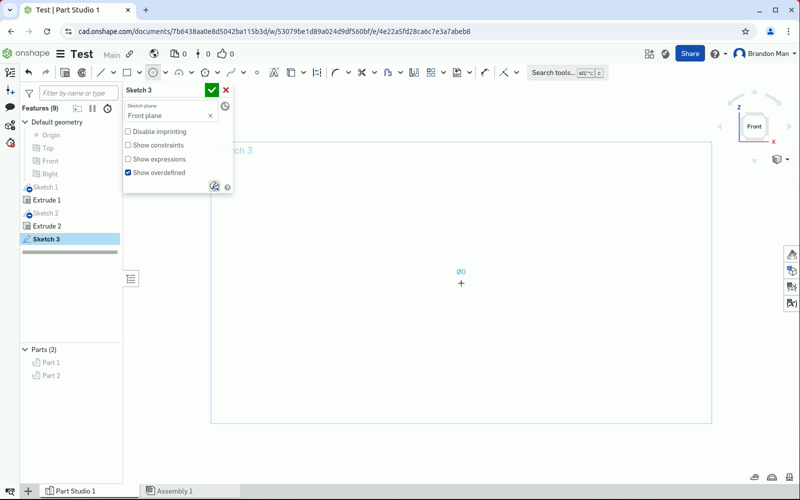
mouse_move(477, 282)
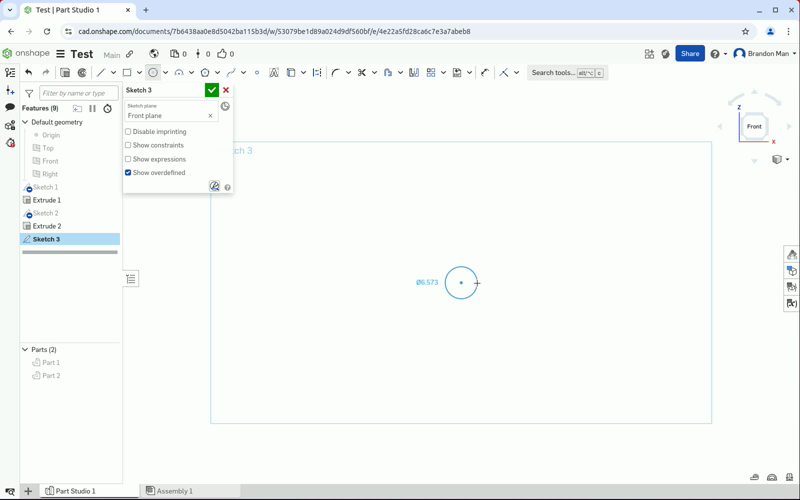
click(477, 282)
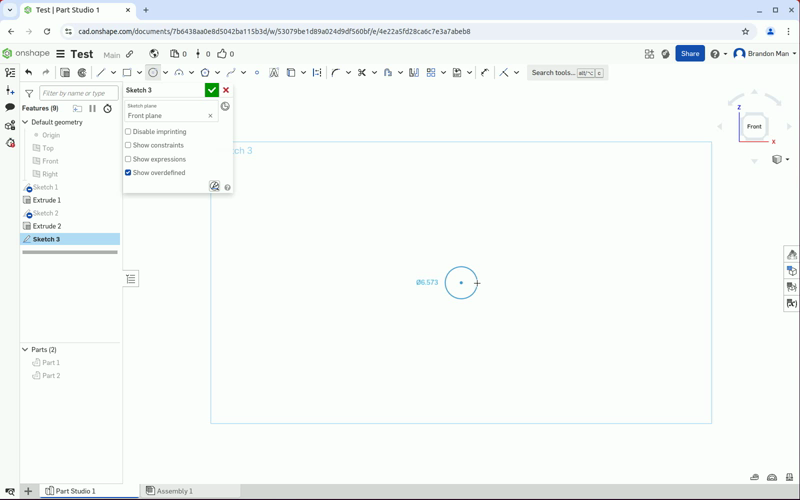
key(esc)
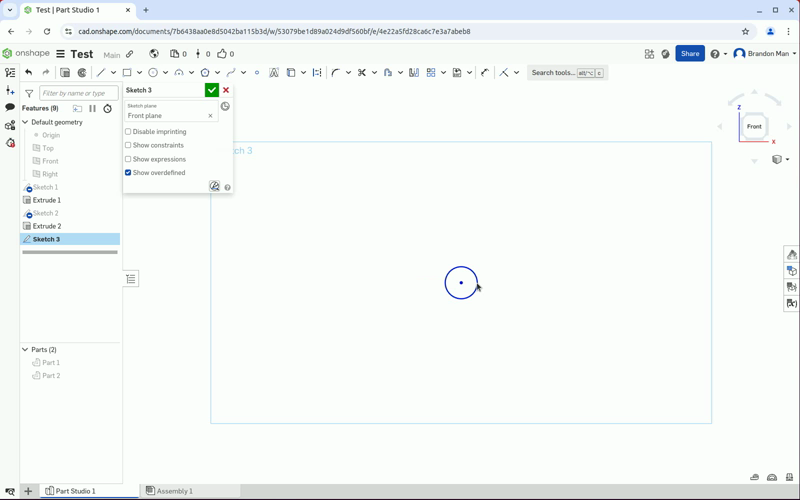
key(c)
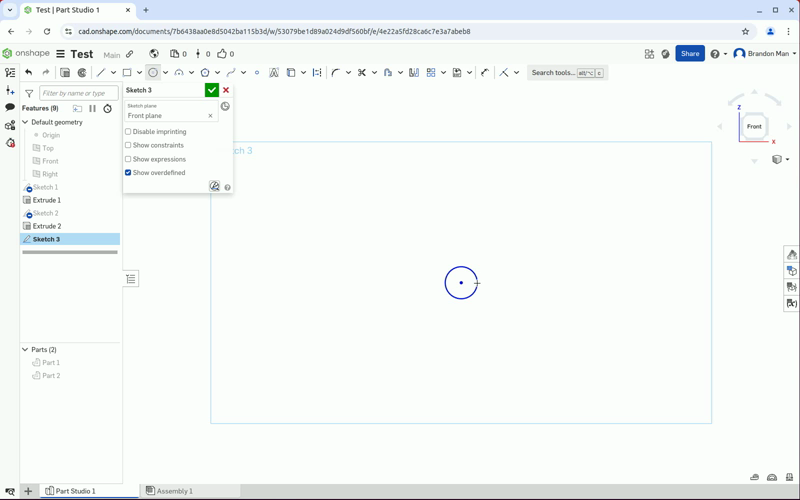
key_down(shift)
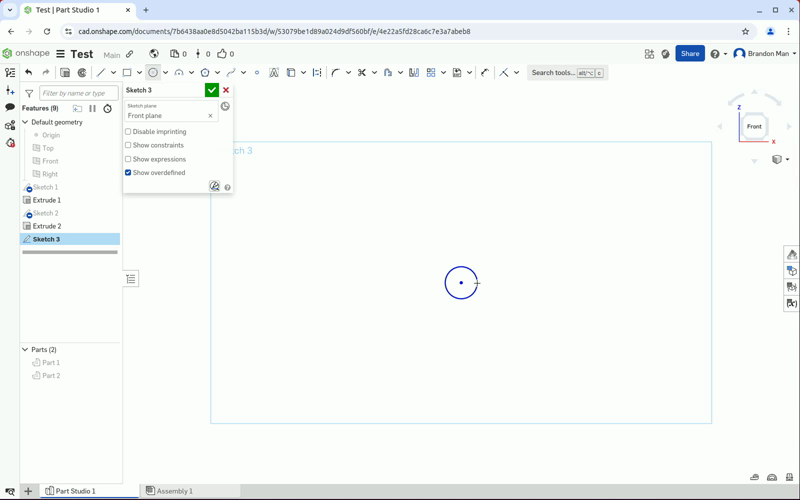
mouse_move(461, 282)
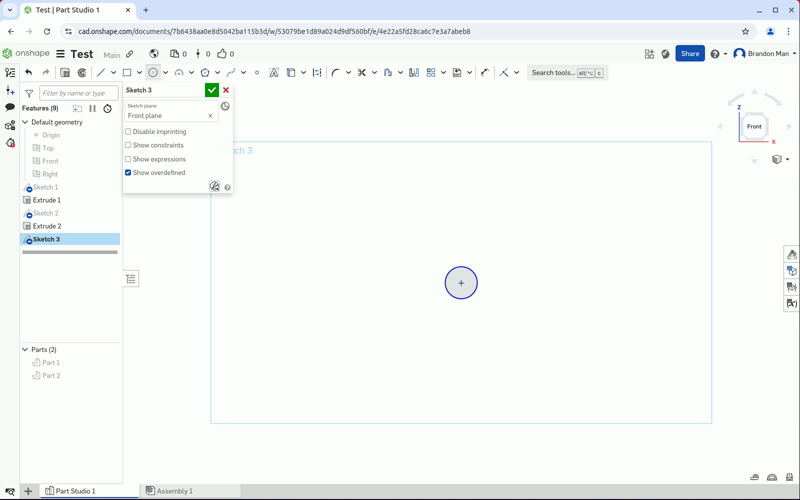
click(461, 282)
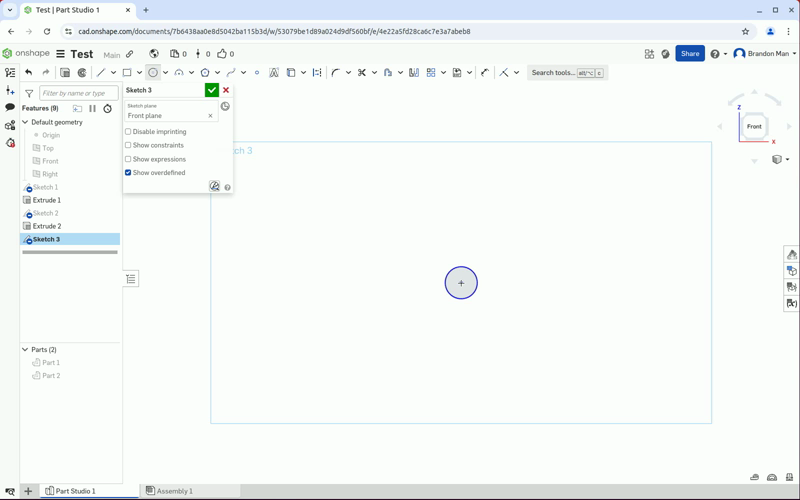
key_up(shift)
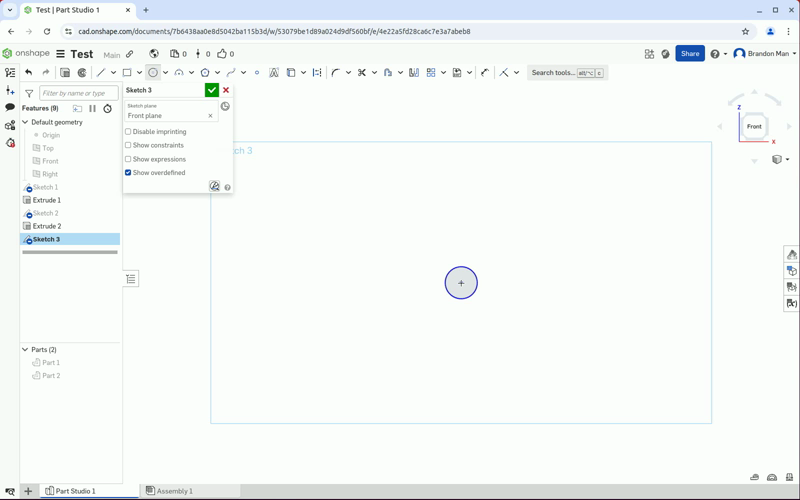
mouse_move(474, 282)
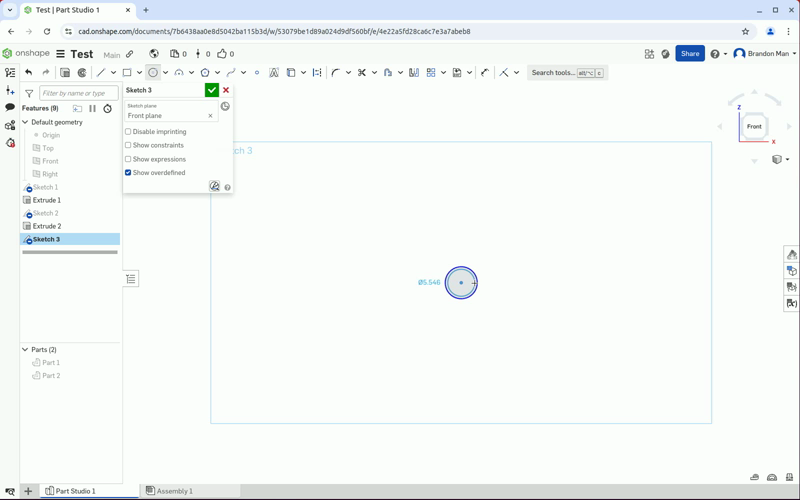
scroll(6)
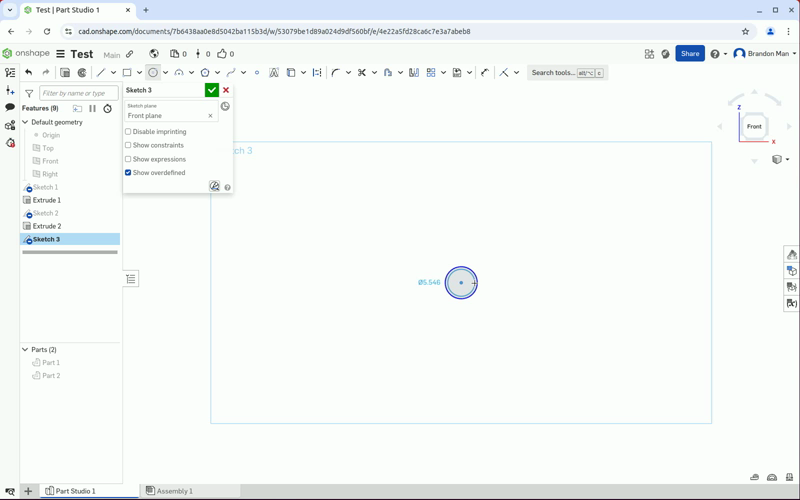
scroll(6)
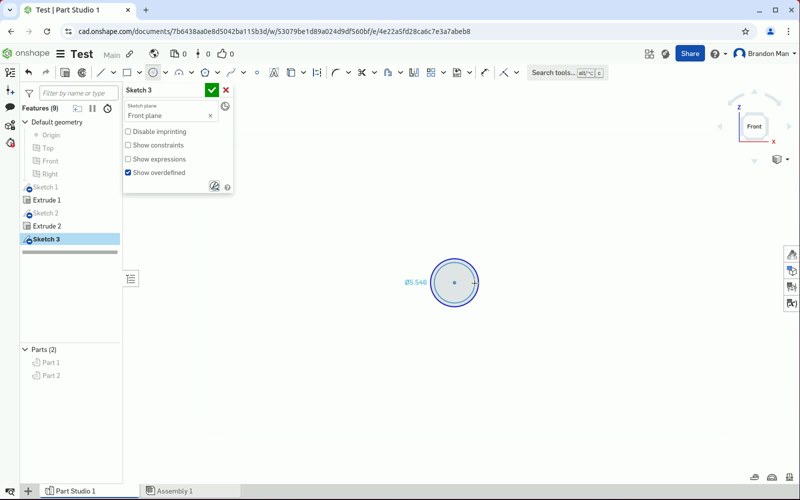
scroll(6)
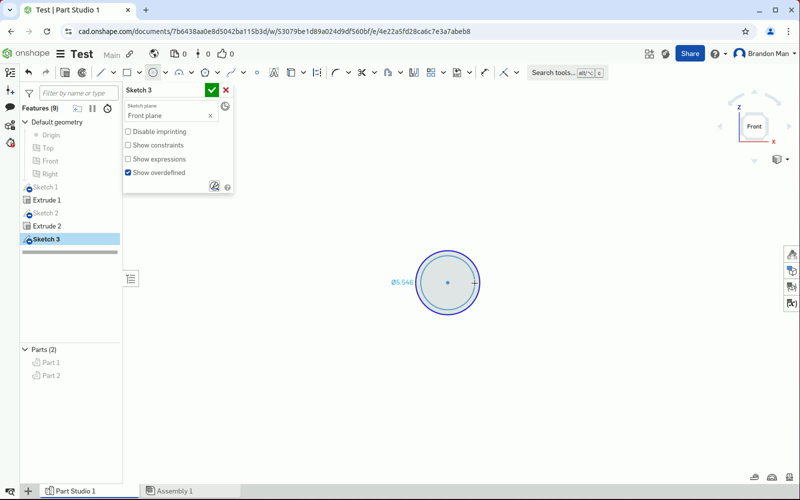
scroll(6)
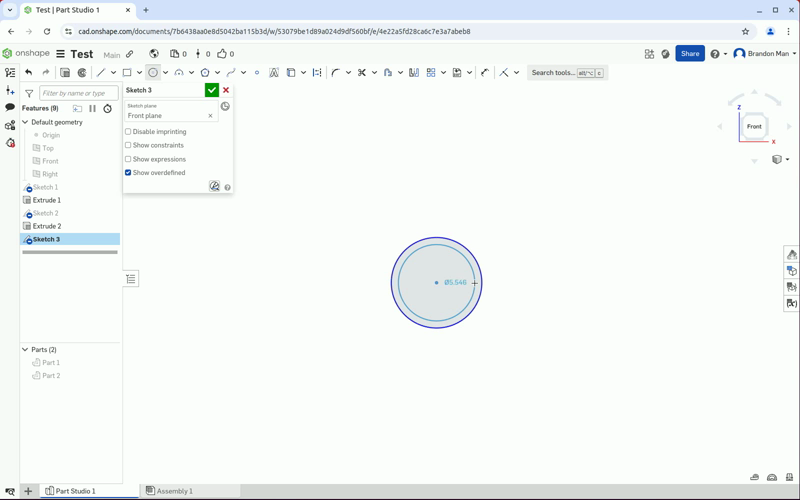
scroll(6)
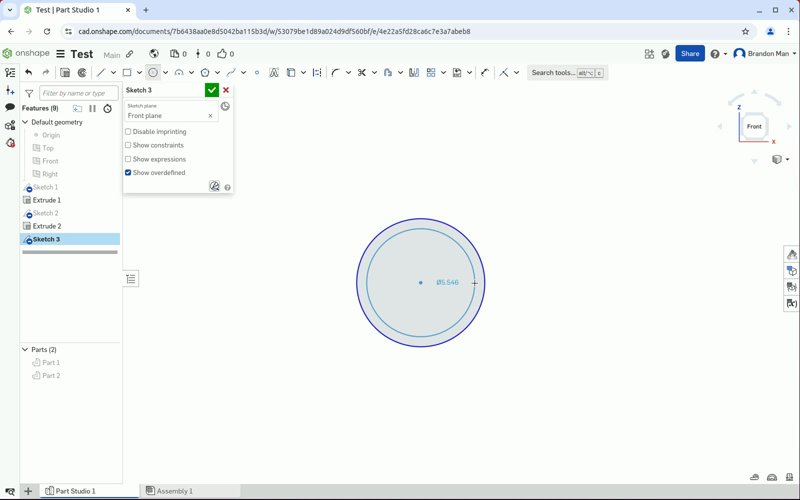
scroll(6)
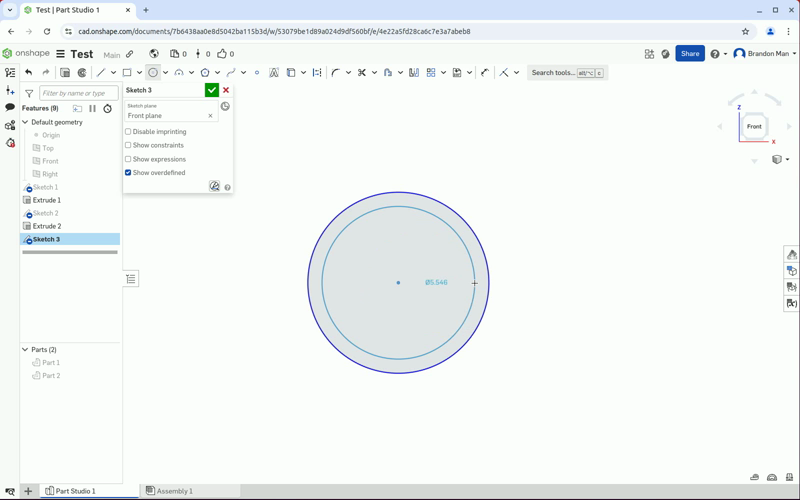
scroll(6)
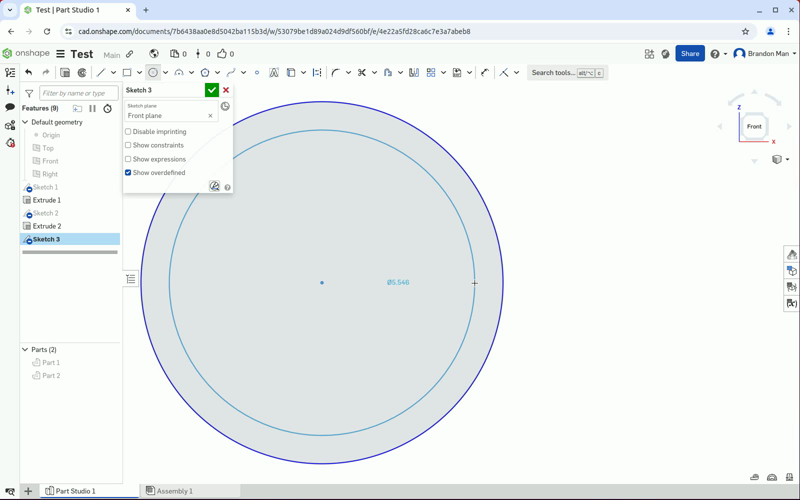
click(474, 282)
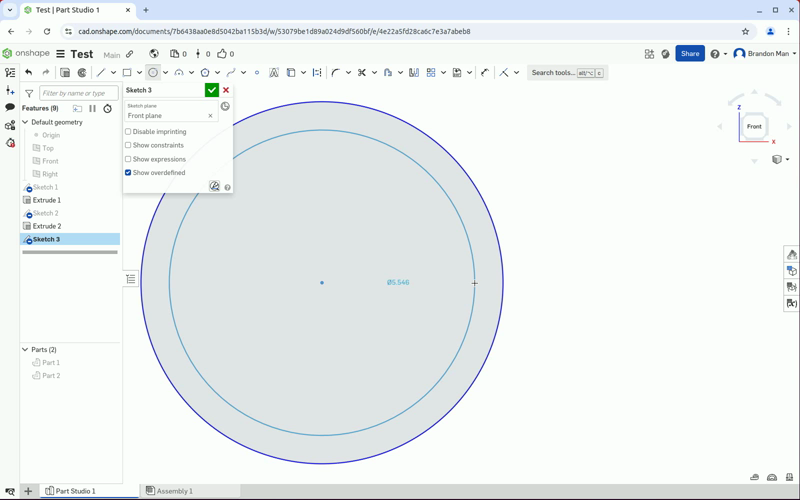
scroll(-6)
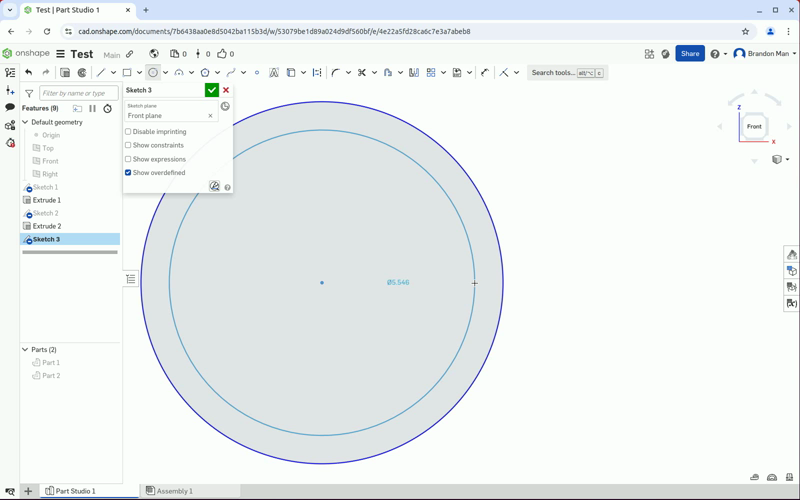
scroll(-6)
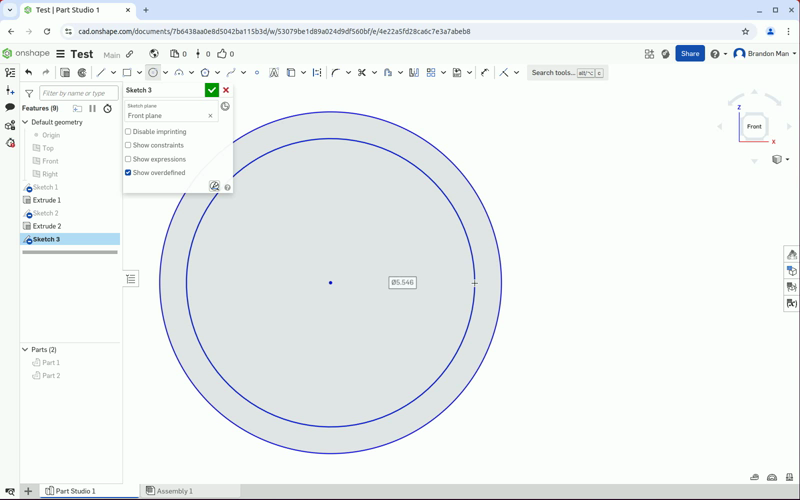
scroll(-6)
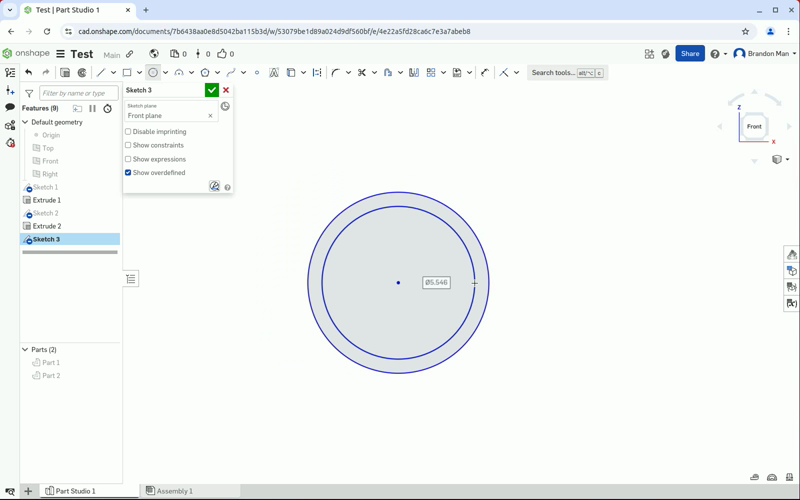
scroll(-6)
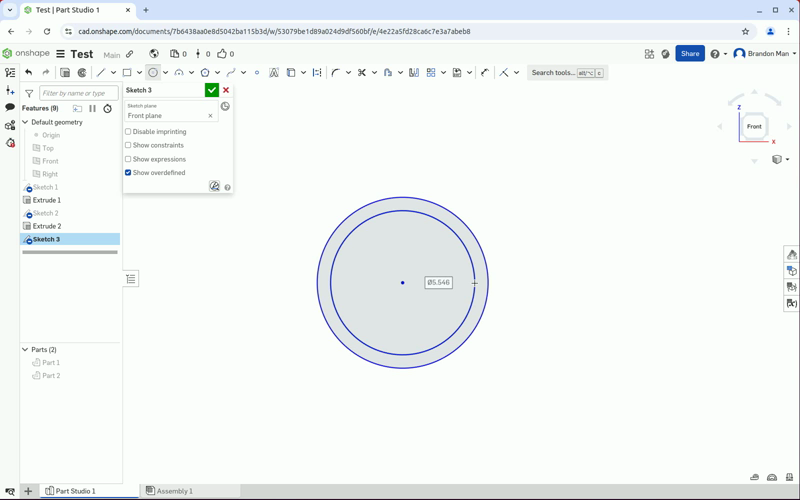
scroll(-6)
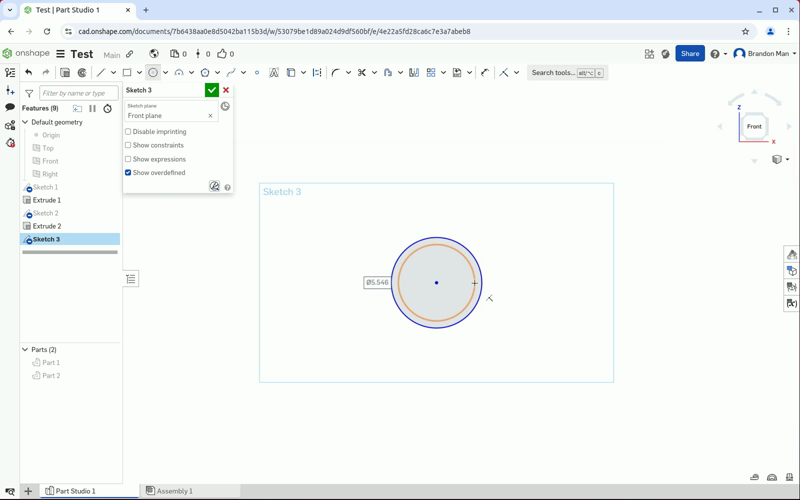
scroll(-6)
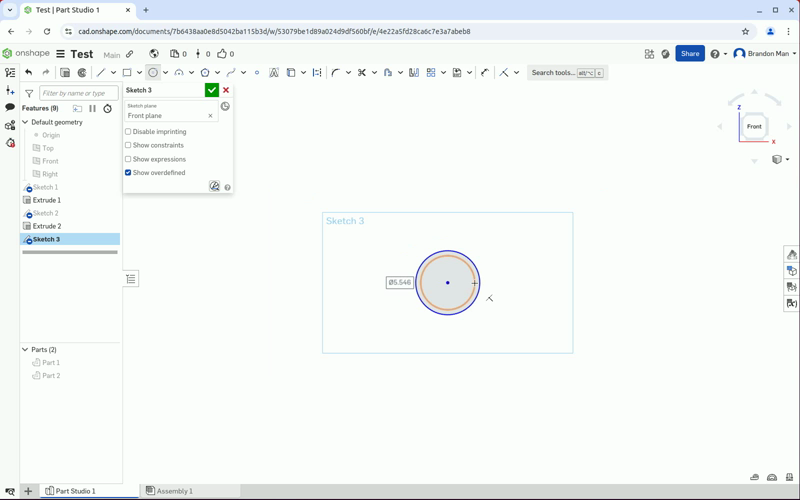
scroll(-6)
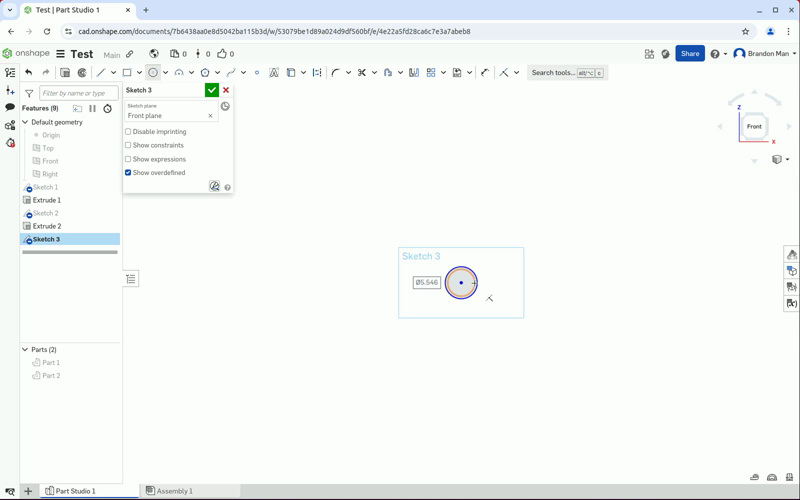
key(esc)
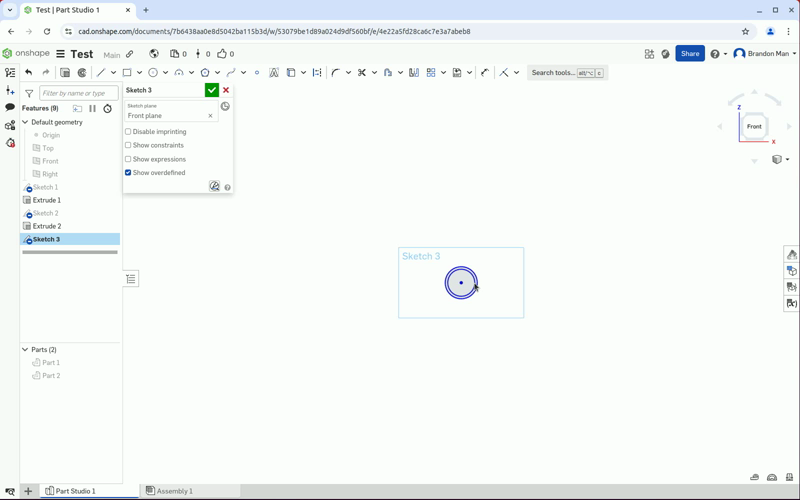
mouse_move(447, 280)
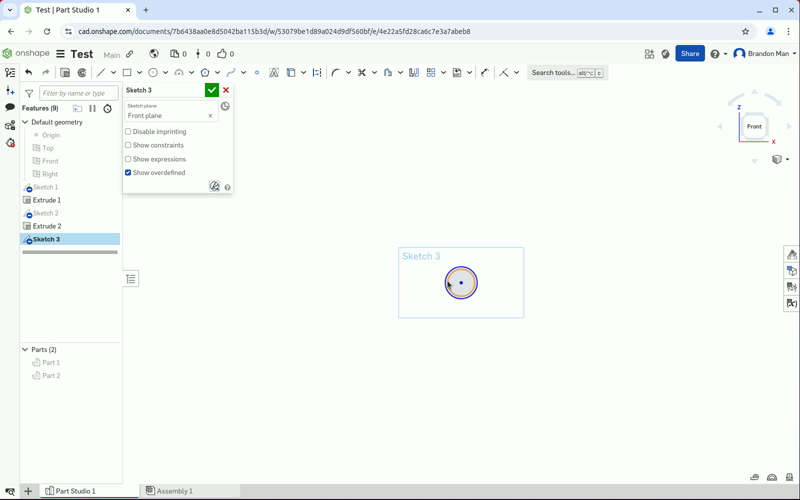
scroll(6)
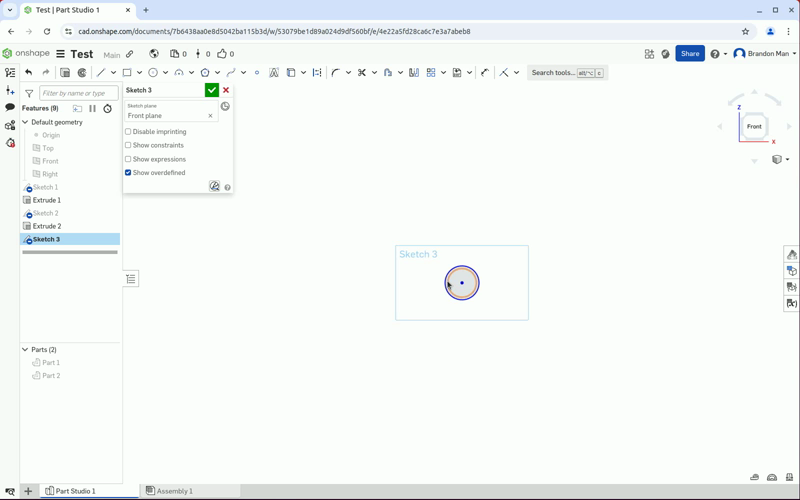
scroll(6)
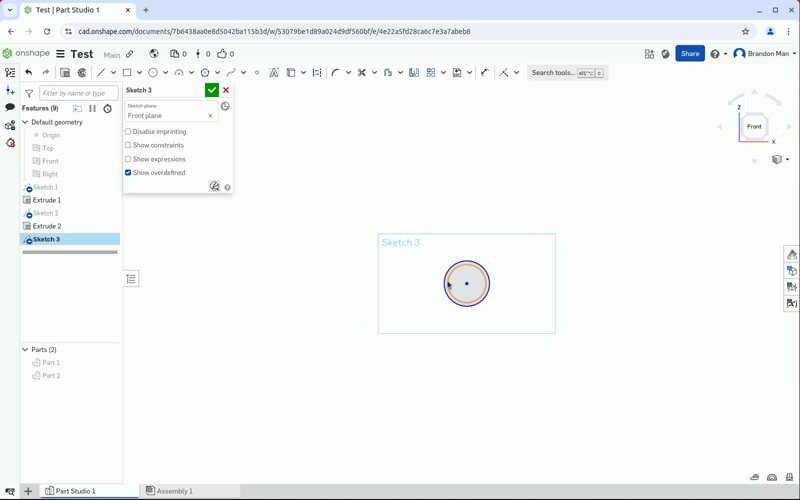
scroll(6)
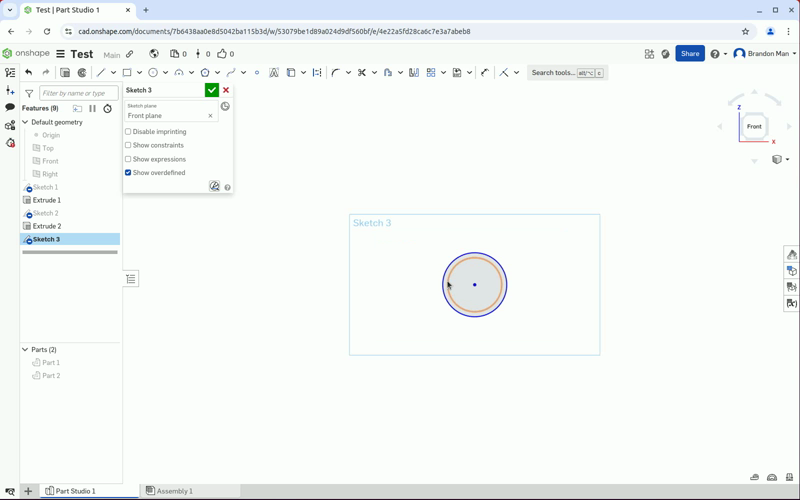
scroll(6)
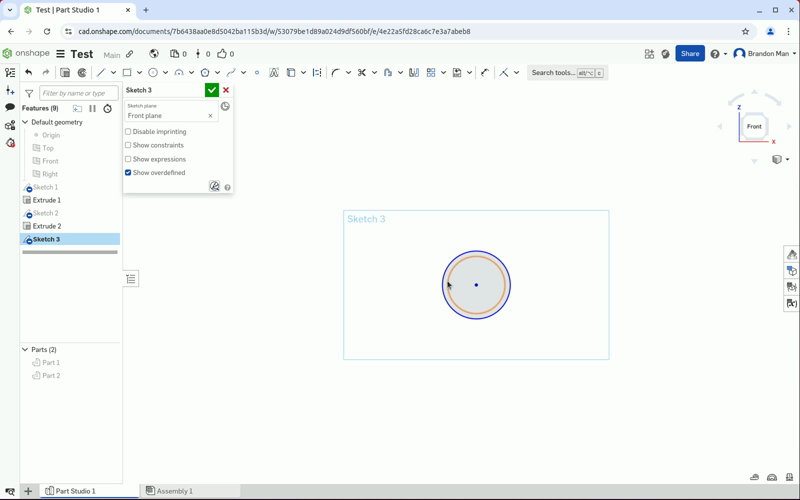
scroll(6)
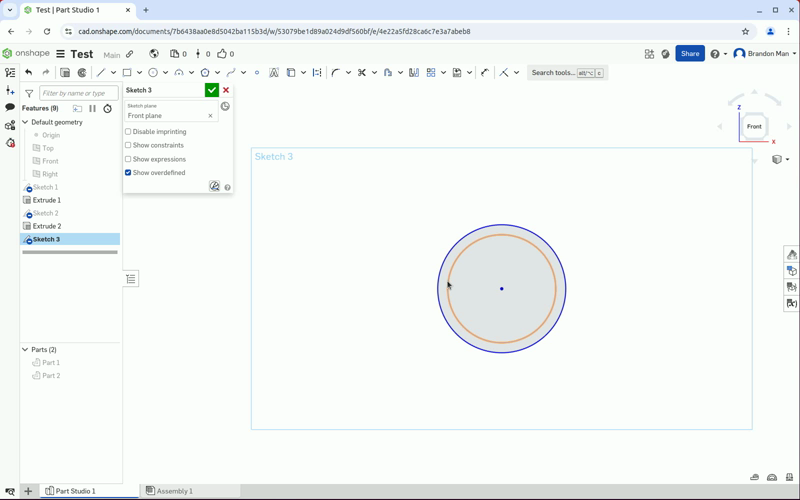
scroll(6)
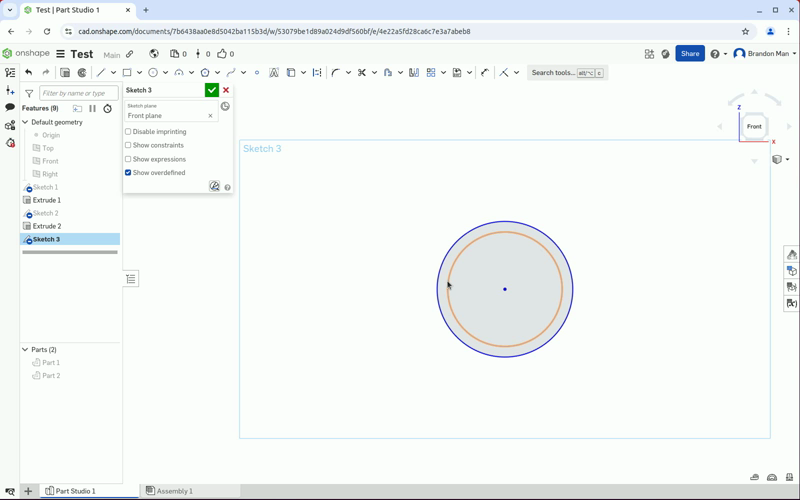
scroll(6)
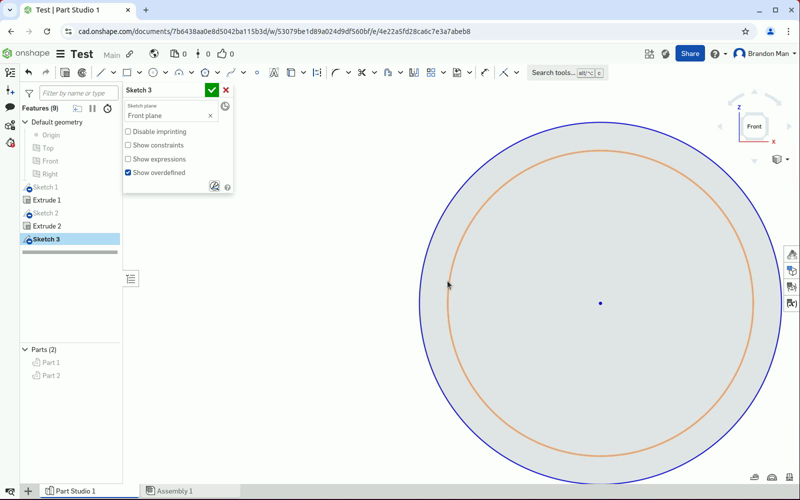
click(447, 280)
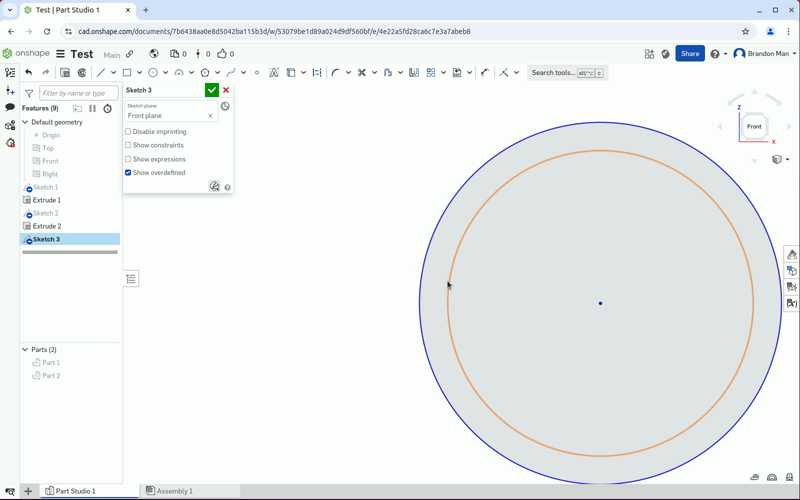
scroll(-6)
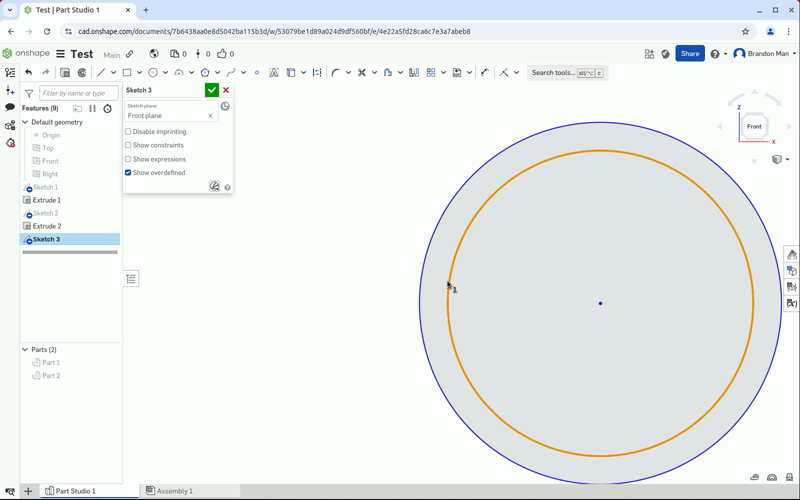
scroll(-6)
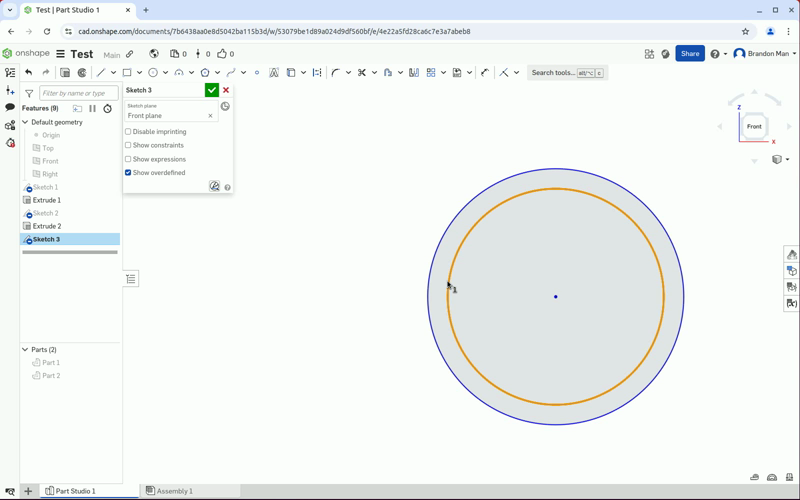
scroll(-6)
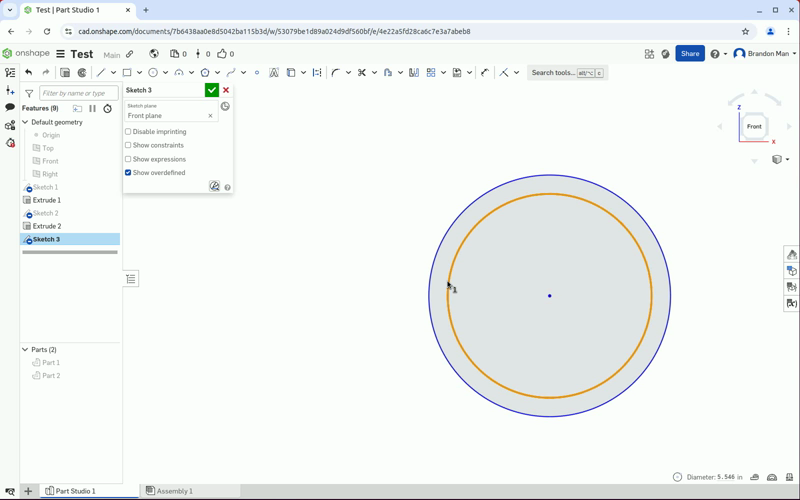
scroll(-6)
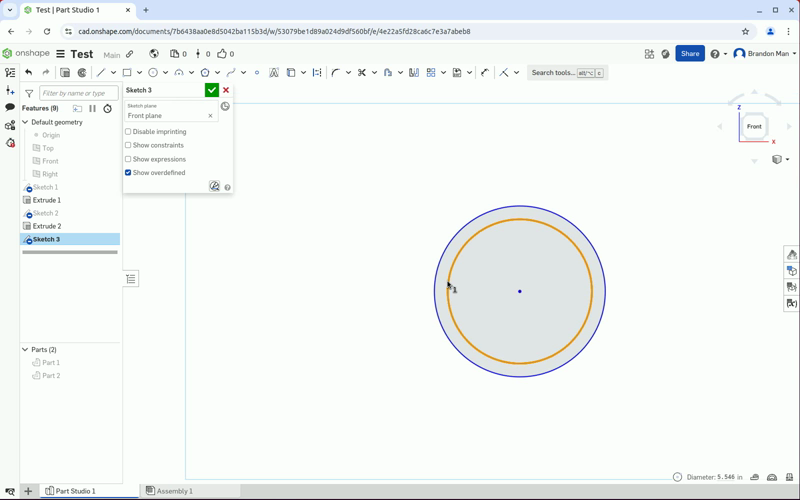
scroll(-6)
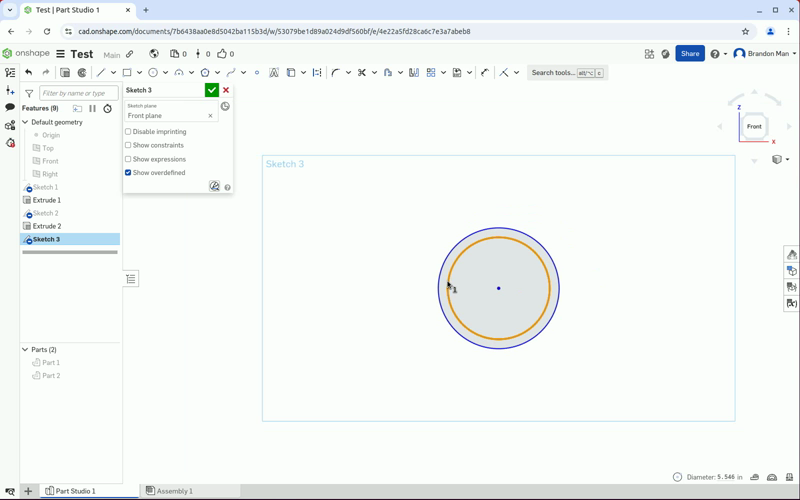
scroll(-6)
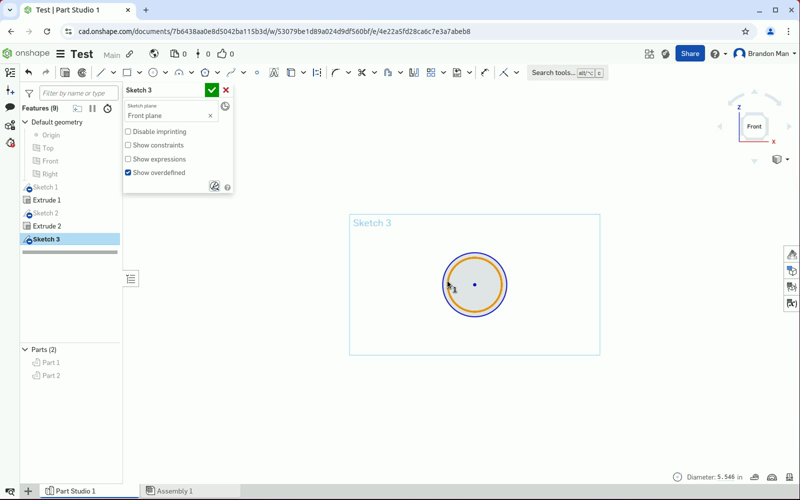
scroll(-6)
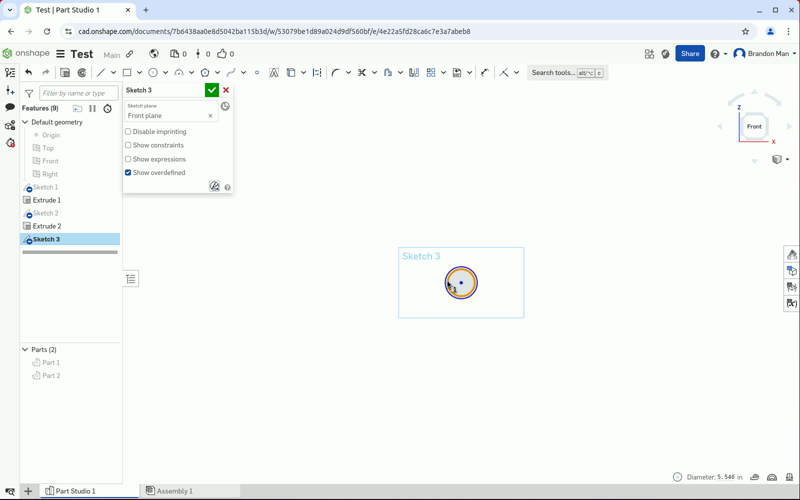
mouse_move(73, 352)
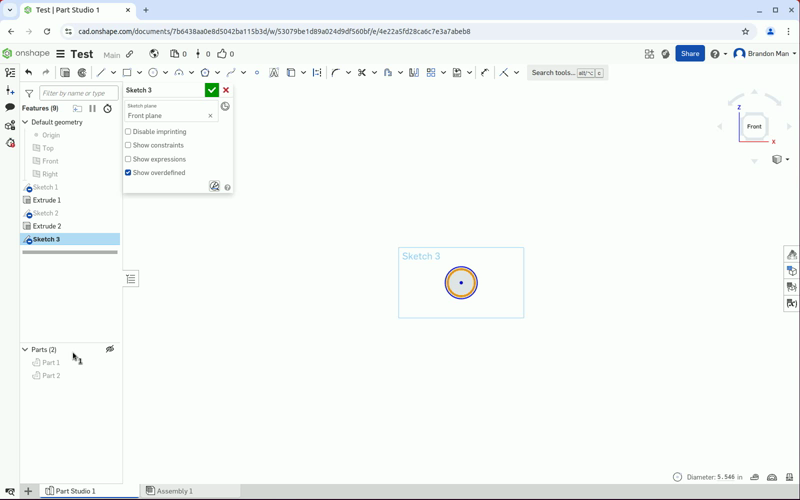
key(shift+y)
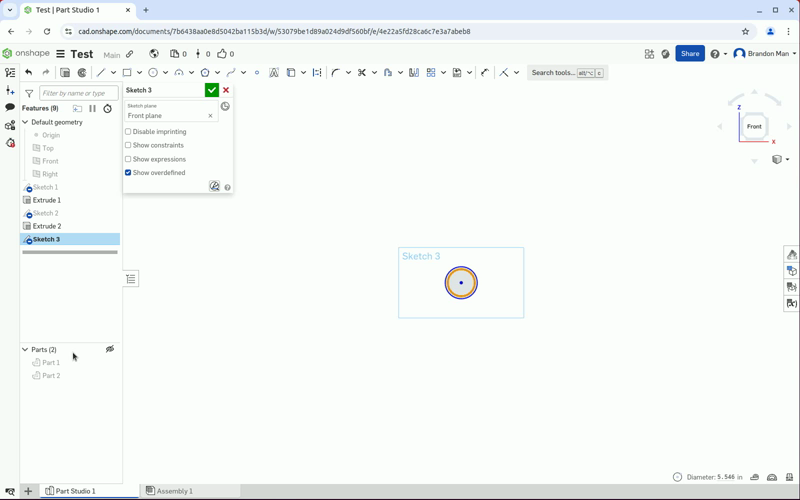
key(shift+e)
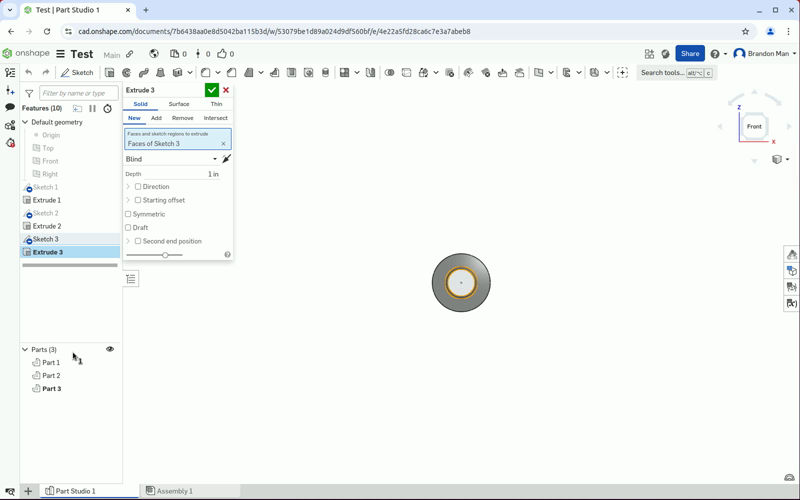
mouse_move(143, 106)
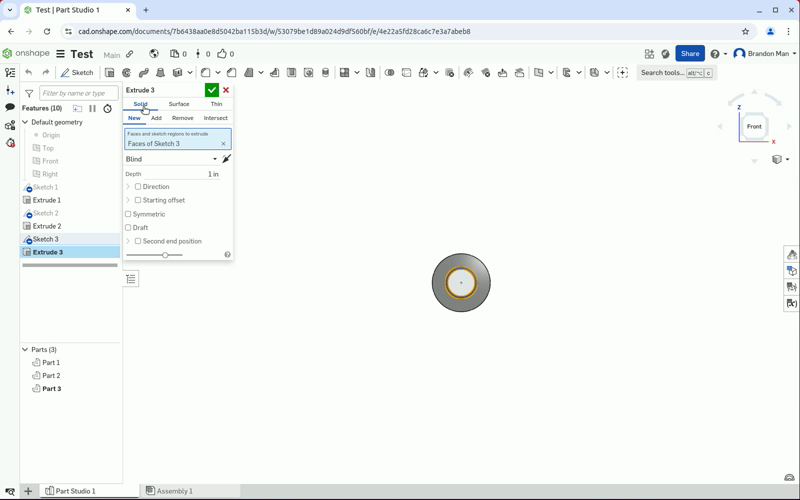
click(143, 106)
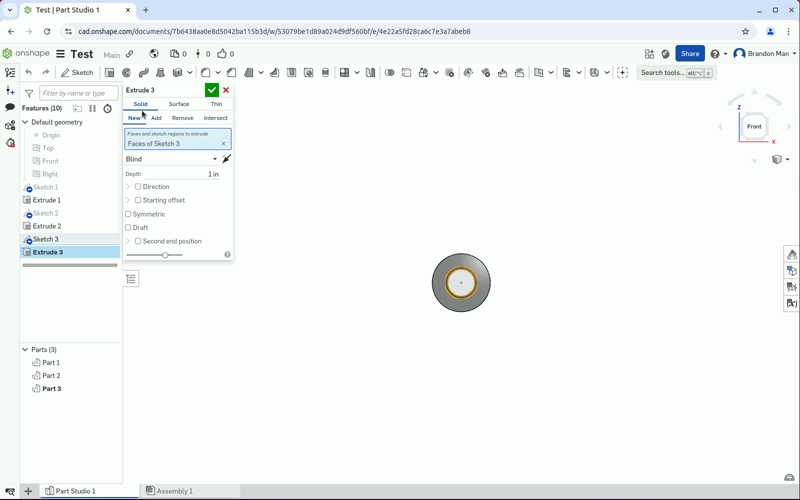
mouse_move(137, 120)
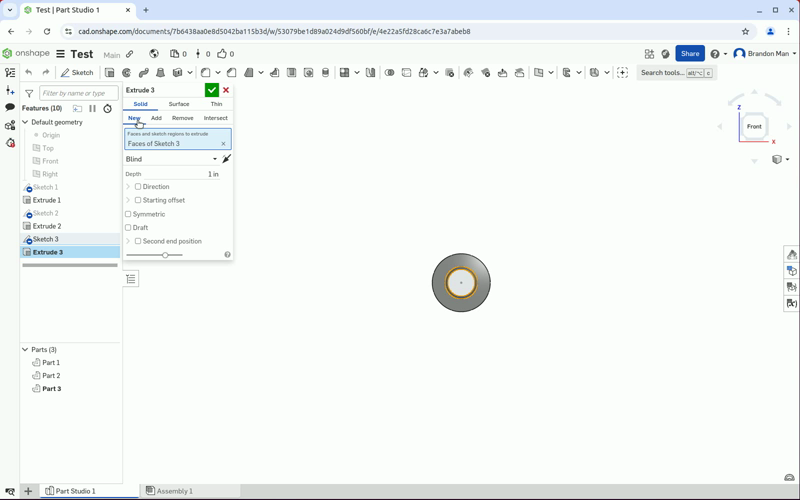
click(137, 120)
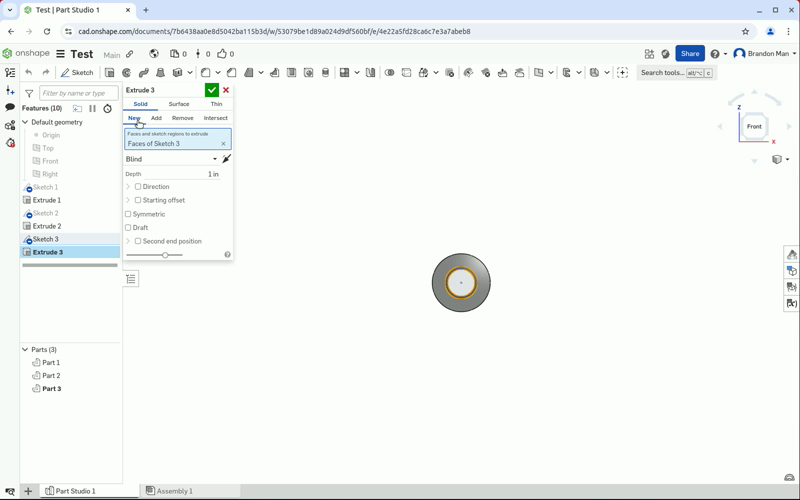
key(tab, 4)
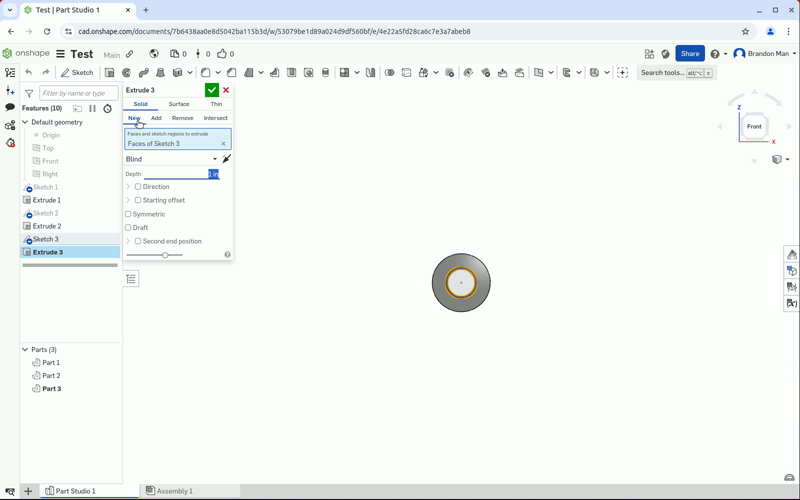
text(23.108)
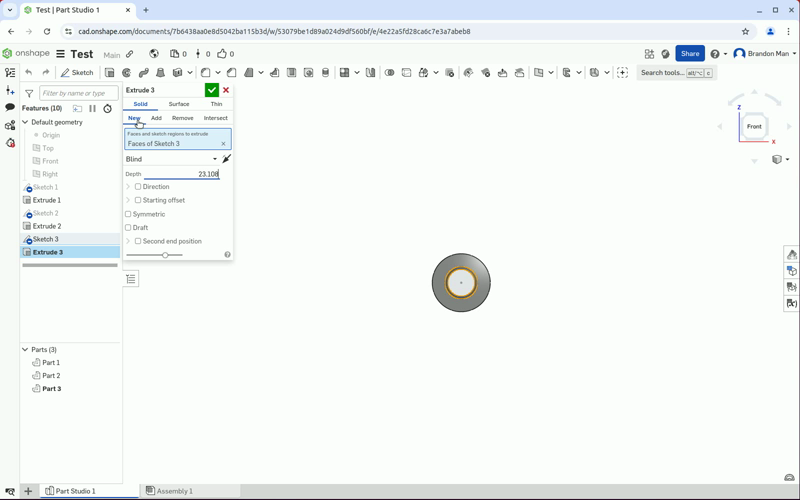
key(enter)
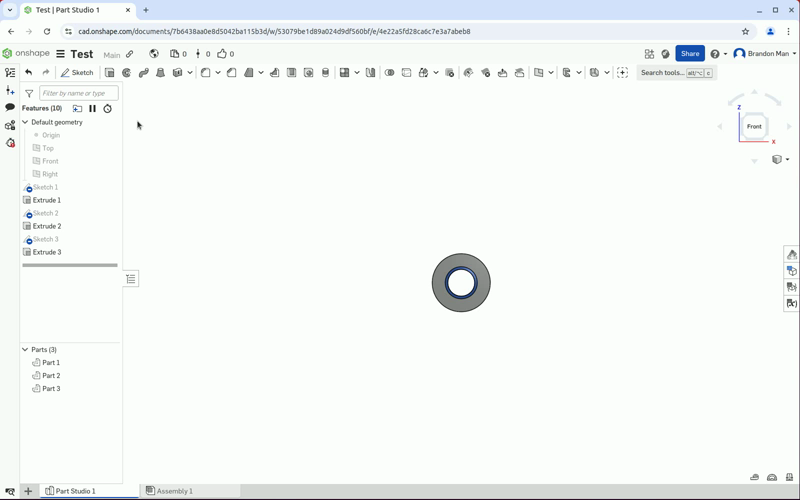
key(shift+h)
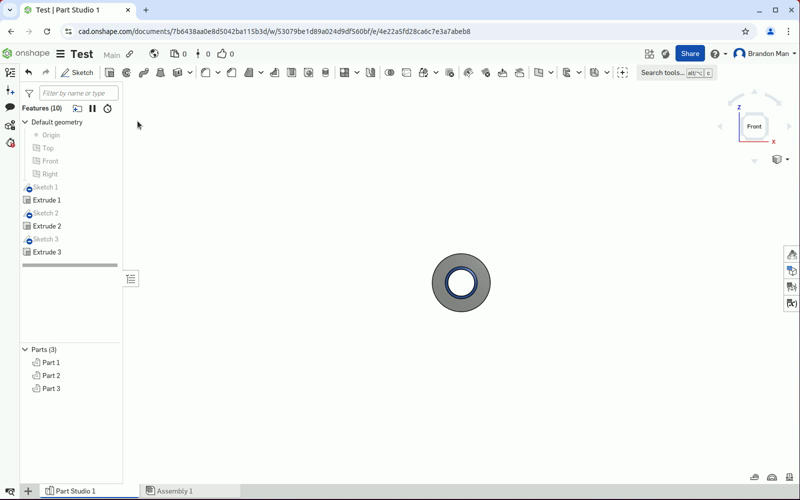
key(shift+h)
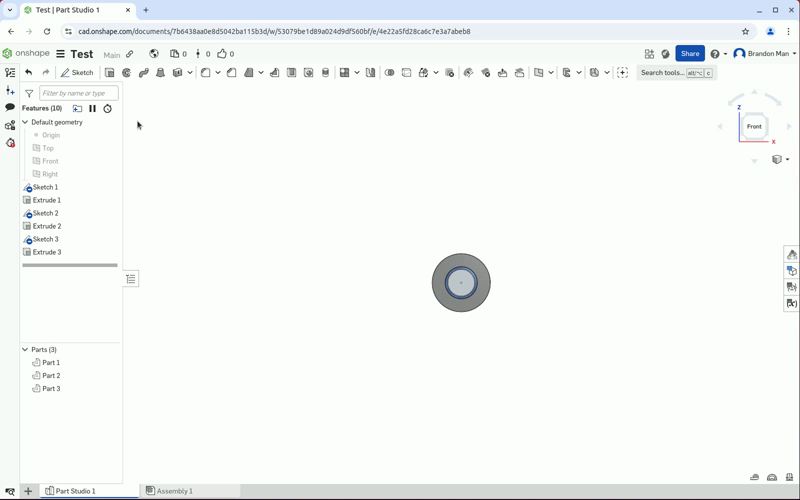
key(shift+7)
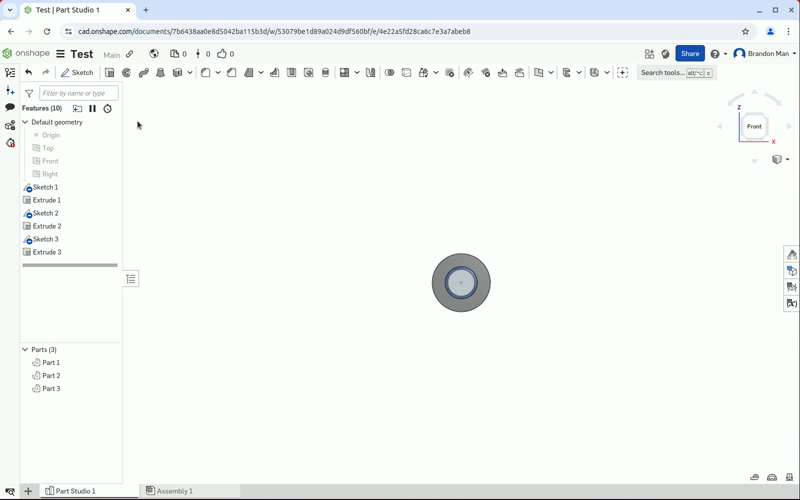
key(left, 2)
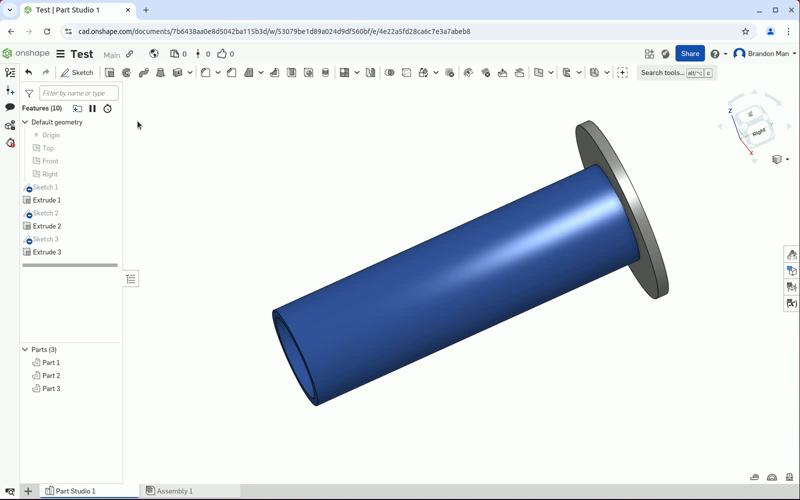
key(down, 2)
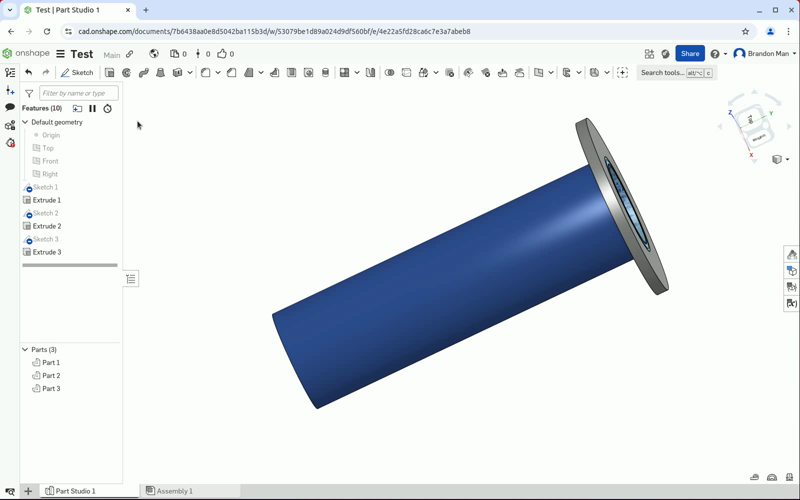
key(up, 2)
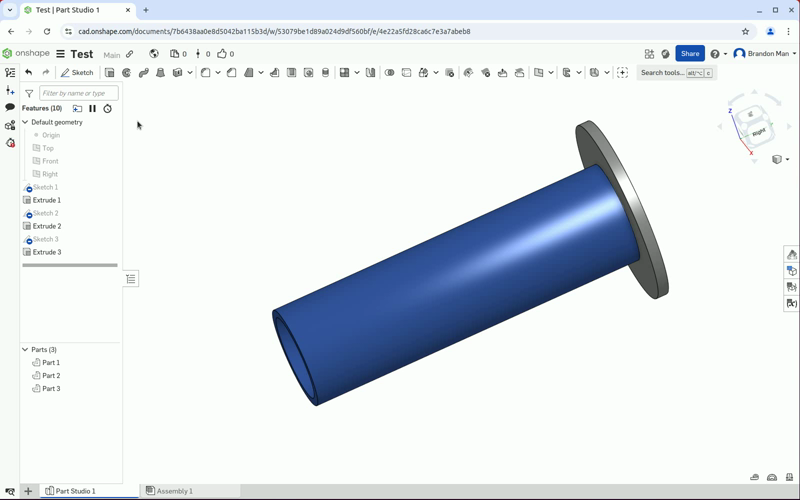
key(right, 2)
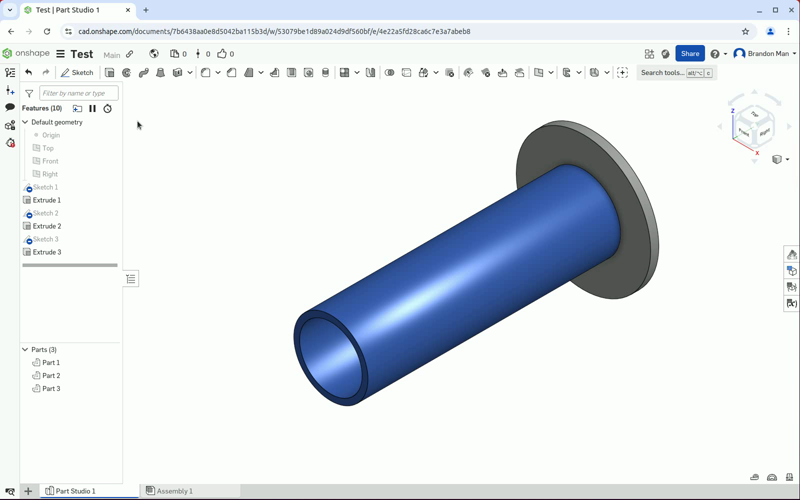
mouse_move(73, 189)
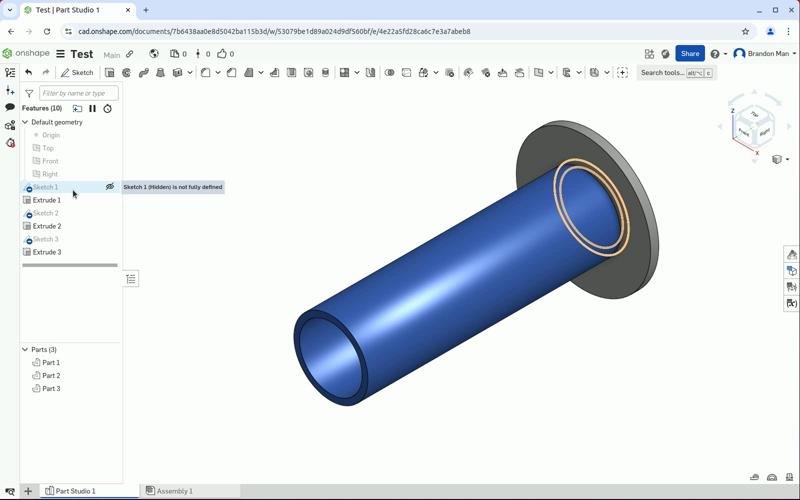
click(73, 189)